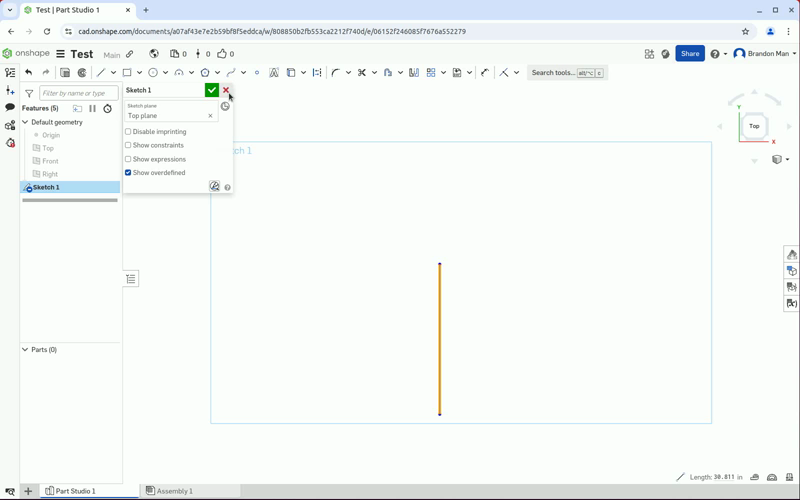
key(shift+h)
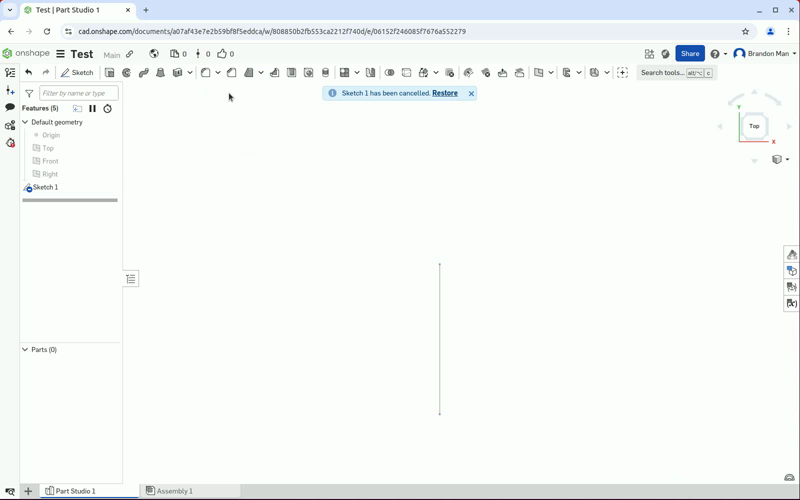
key(shift+s)
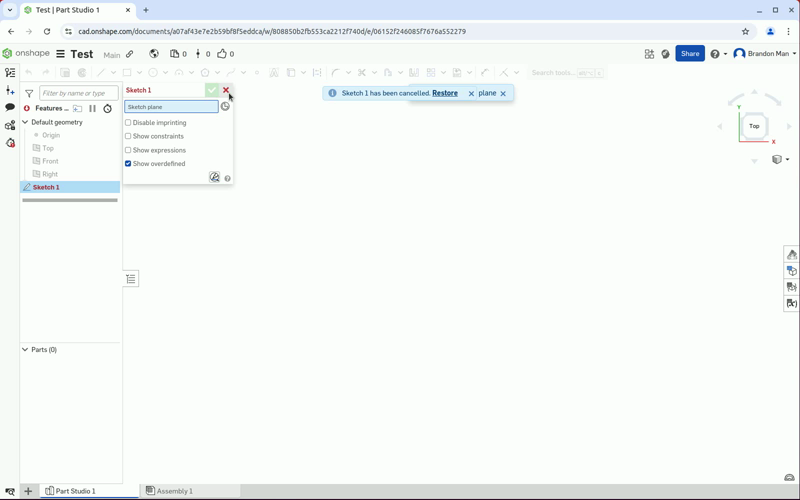
mouse_move(73, 150)
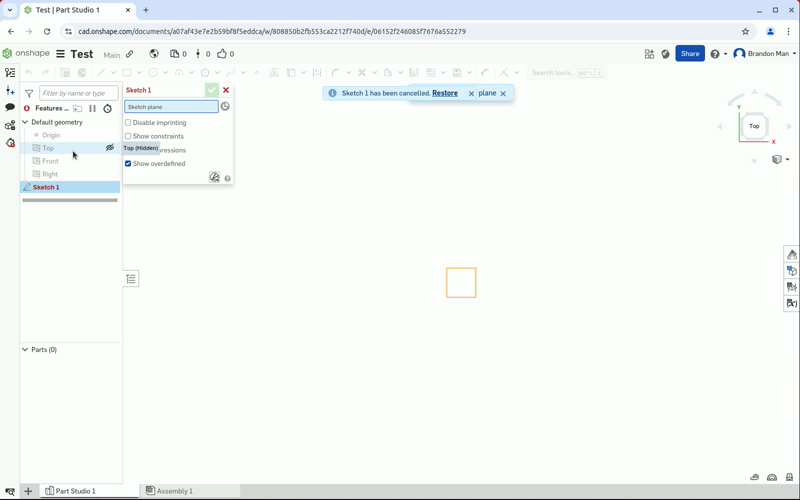
click(73, 150)
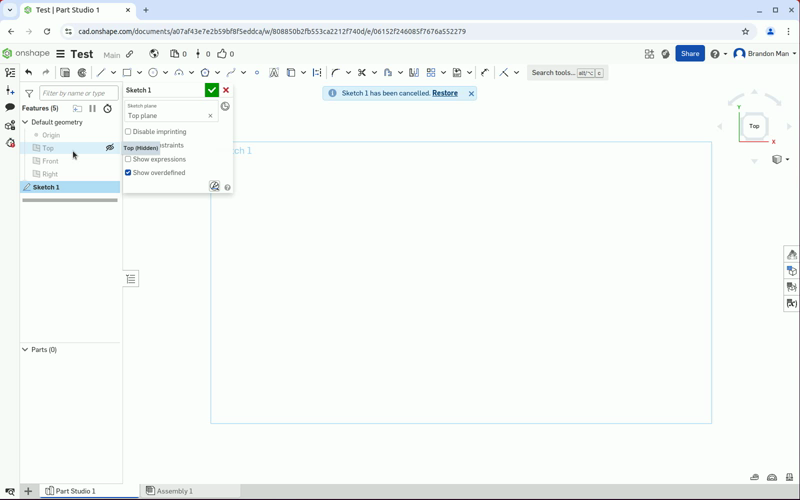
mouse_move(73, 352)
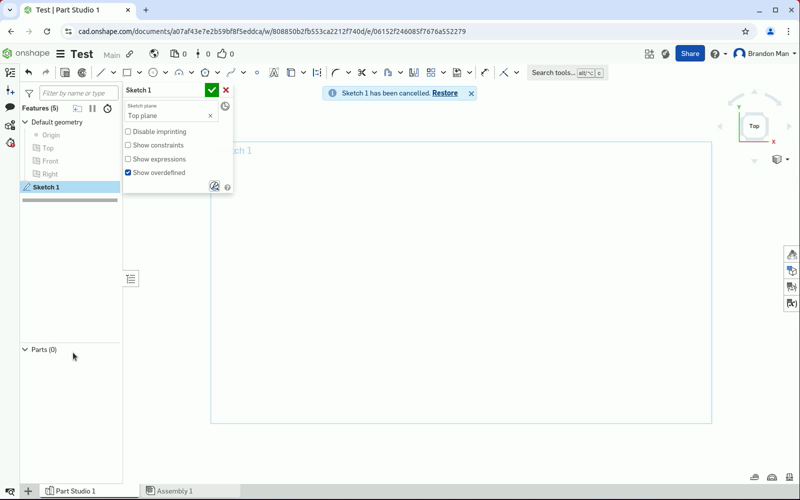
key(y)
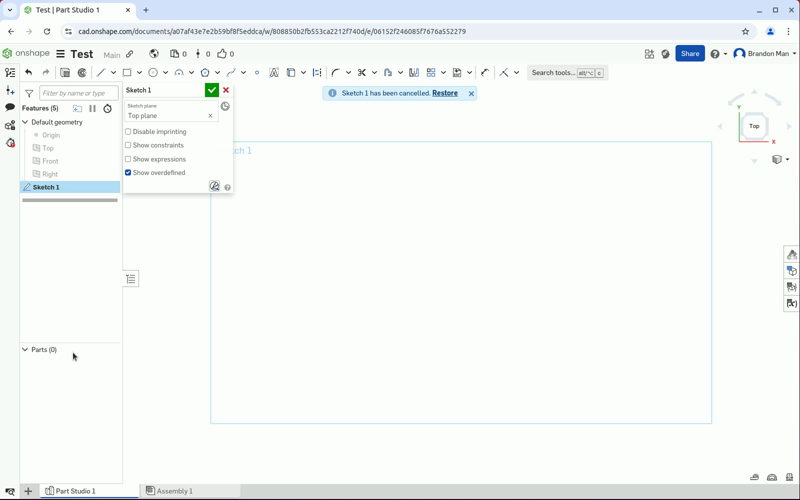
key(l)
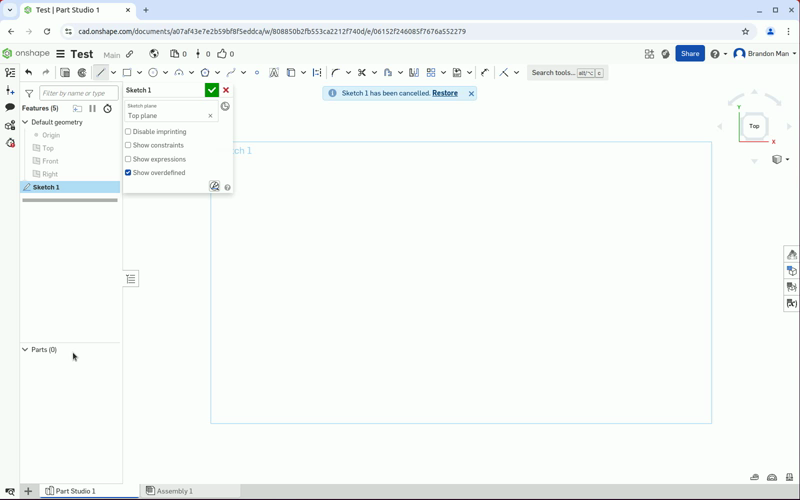
key_down(shift)
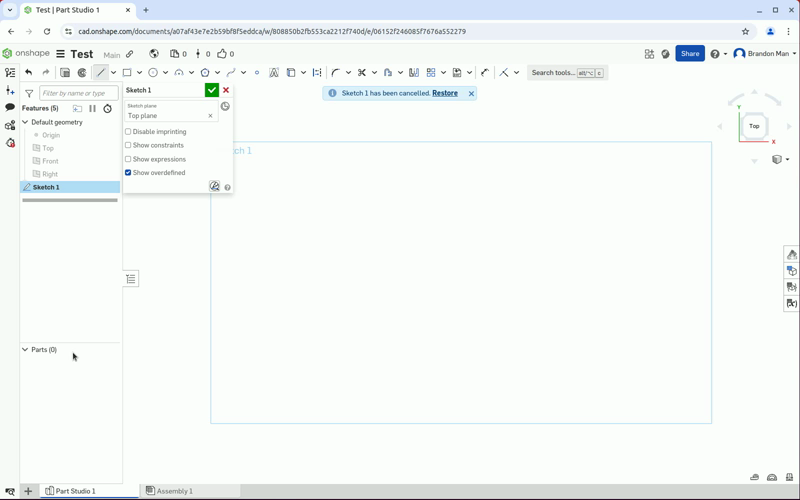
mouse_move(398, 345)
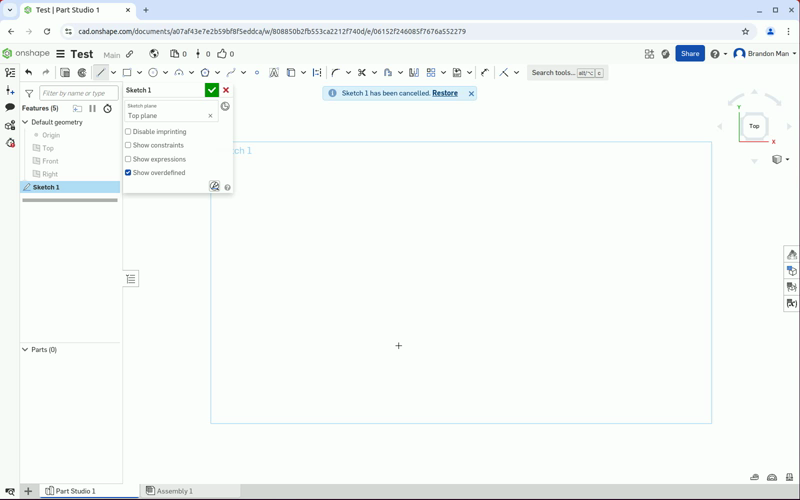
click(398, 345)
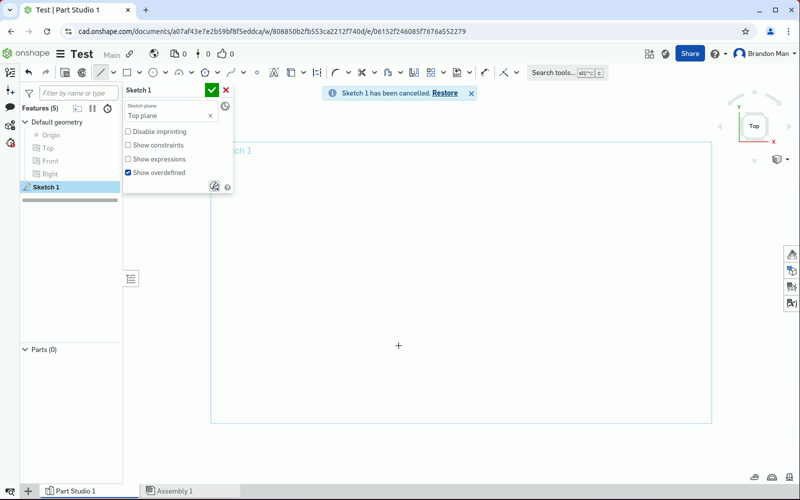
key_up(shift)
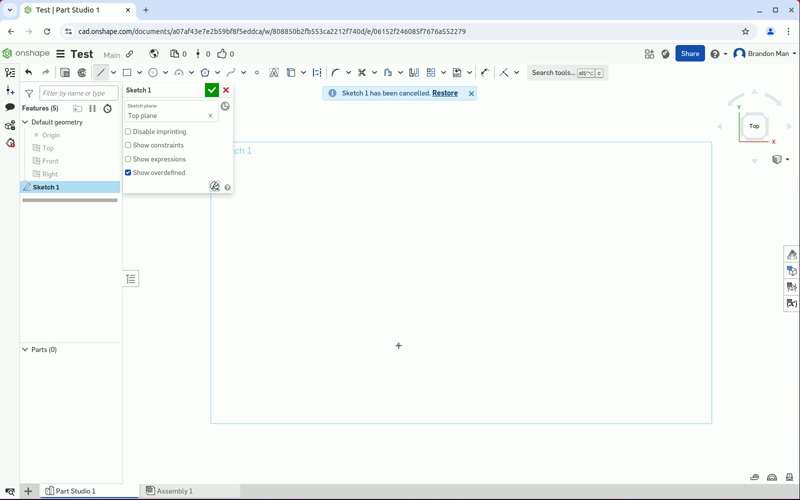
key_down(shift)
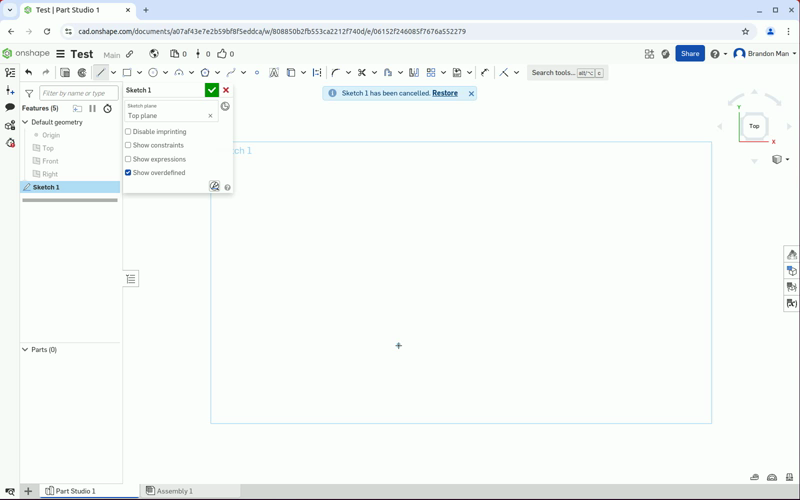
mouse_move(522, 345)
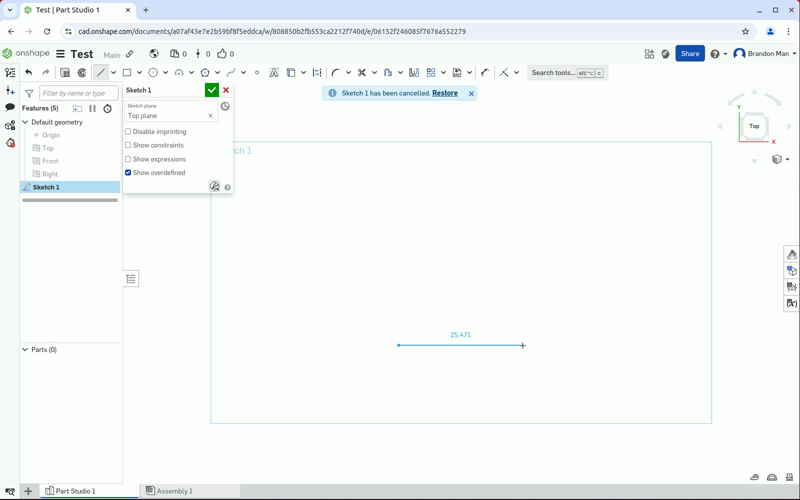
click(522, 345)
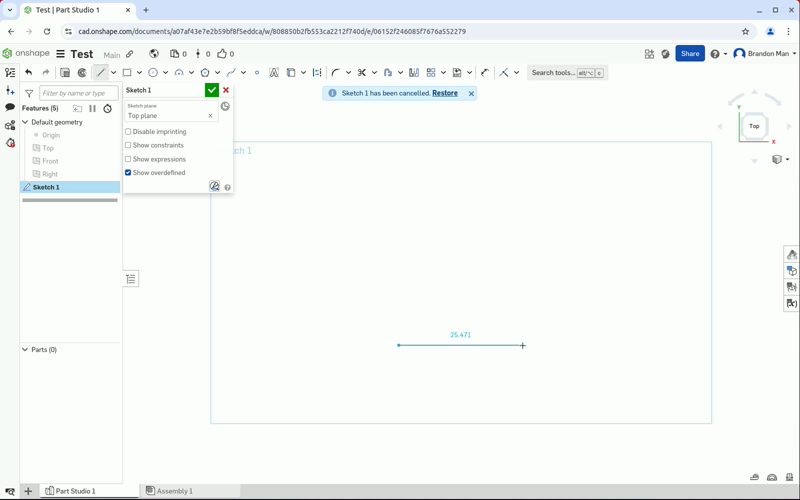
key_up(shift)
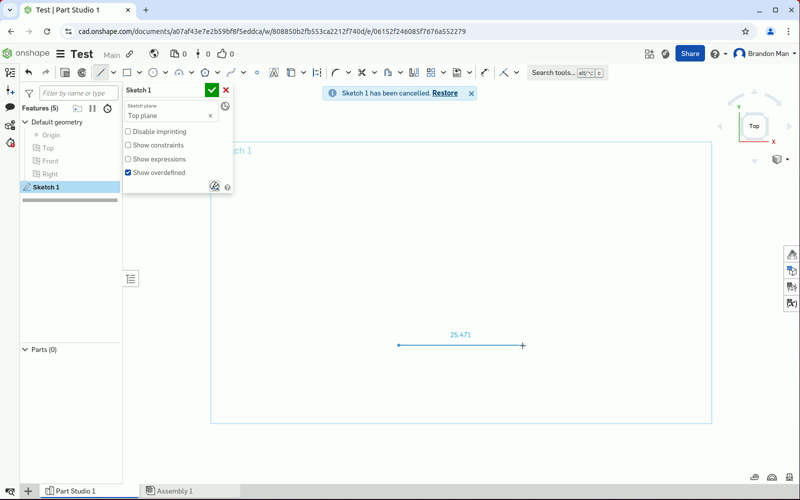
key_down(shift)
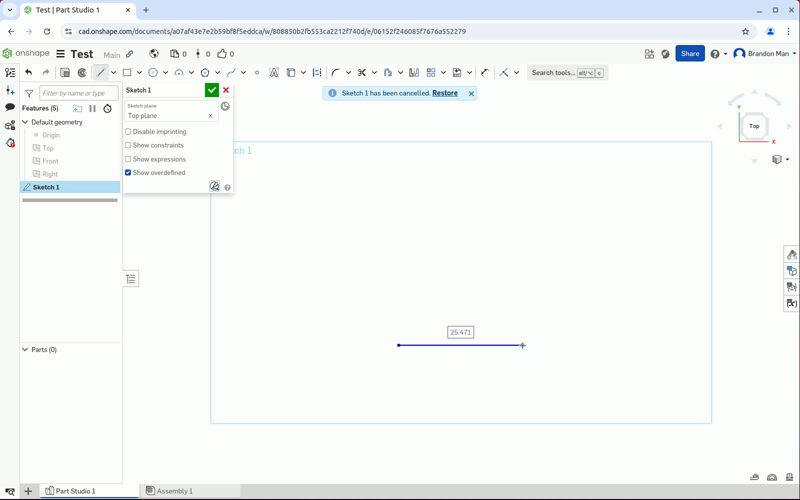
mouse_move(522, 220)
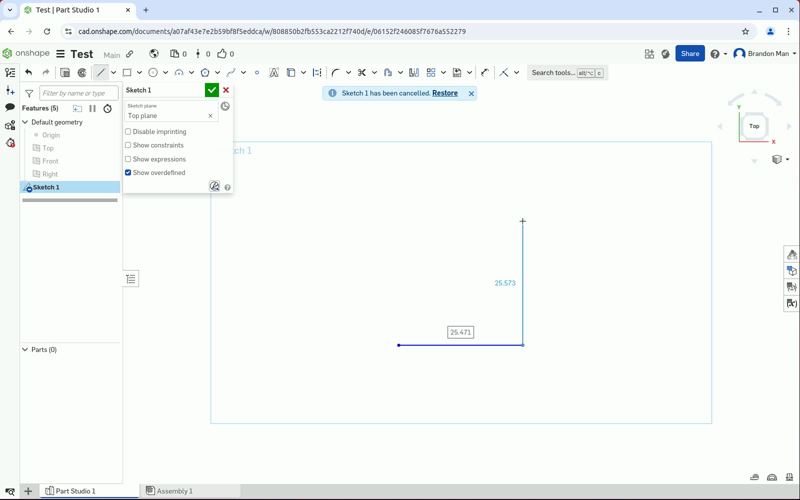
click(522, 220)
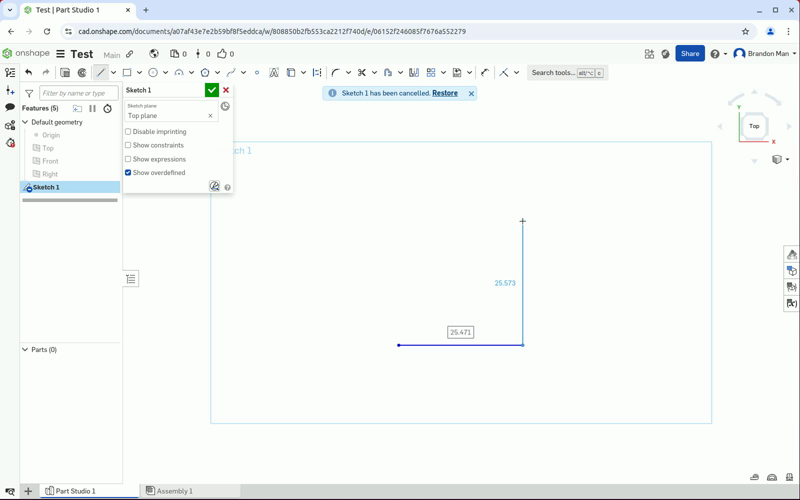
key_up(shift)
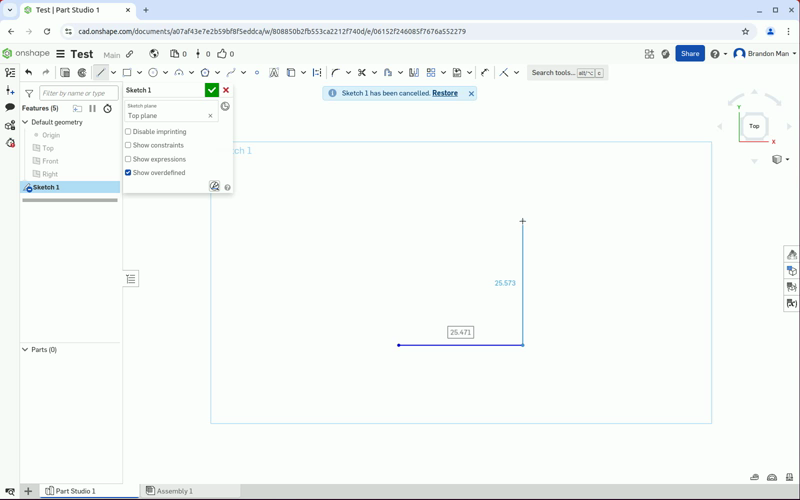
key_down(shift)
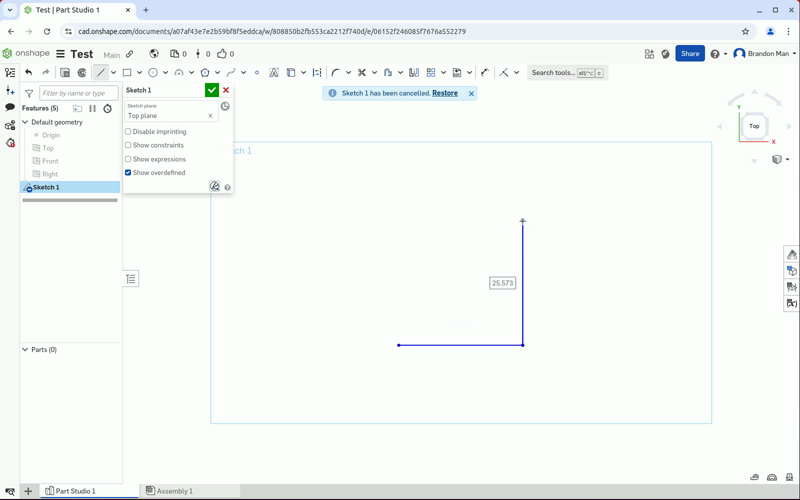
mouse_move(398, 220)
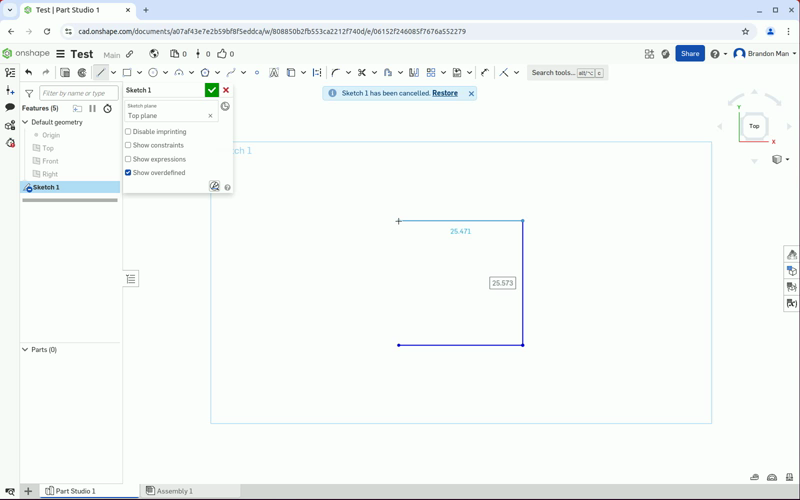
click(398, 220)
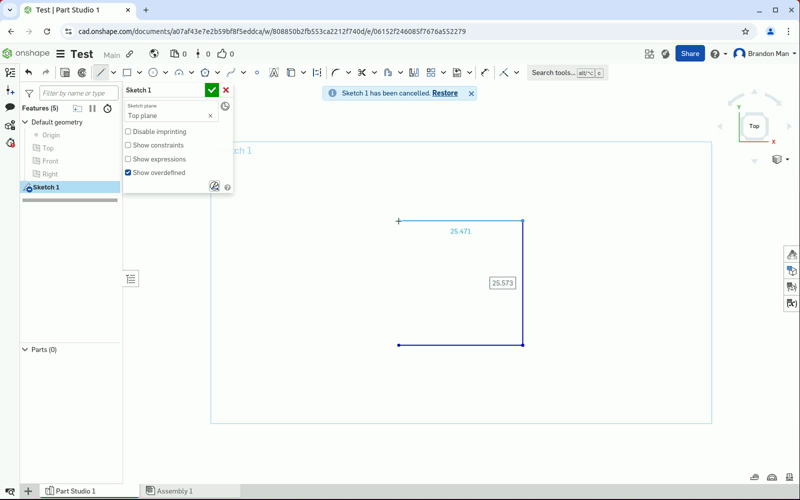
key_up(shift)
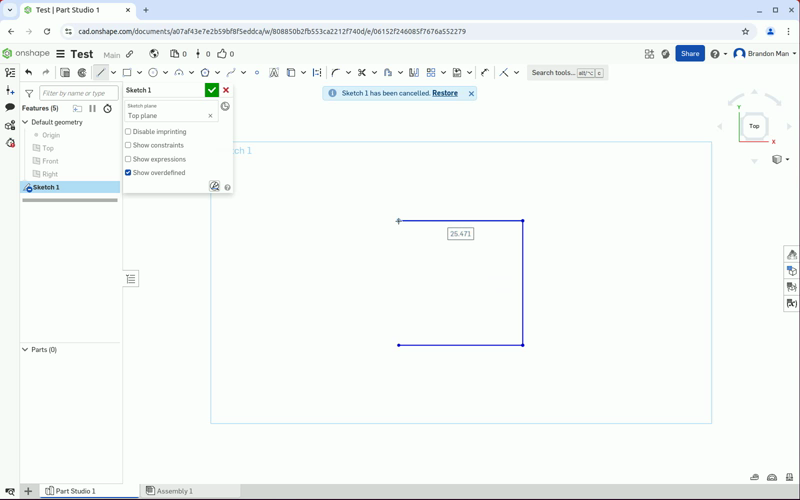
key_down(shift)
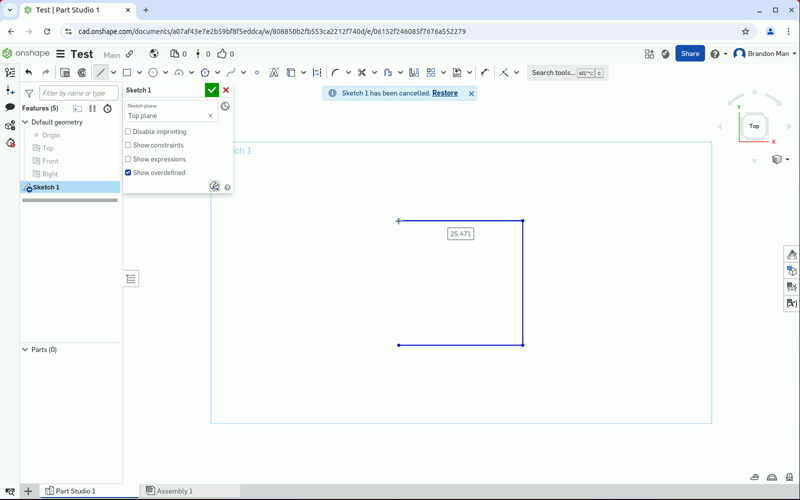
mouse_move(398, 345)
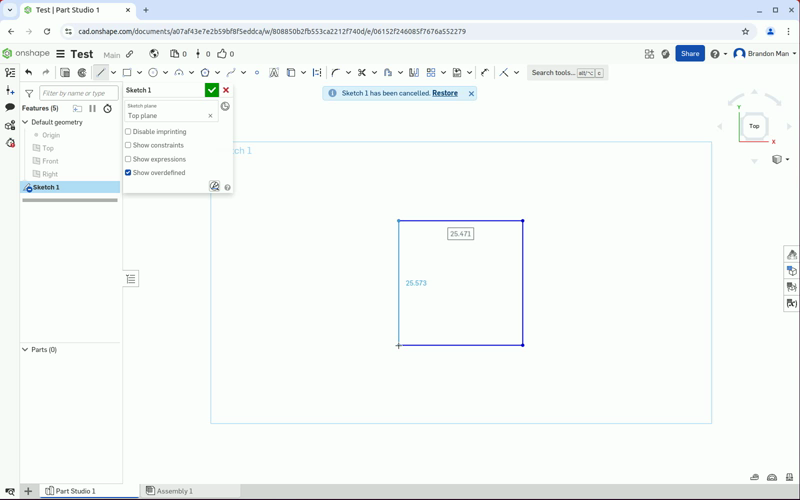
key_up(shift)
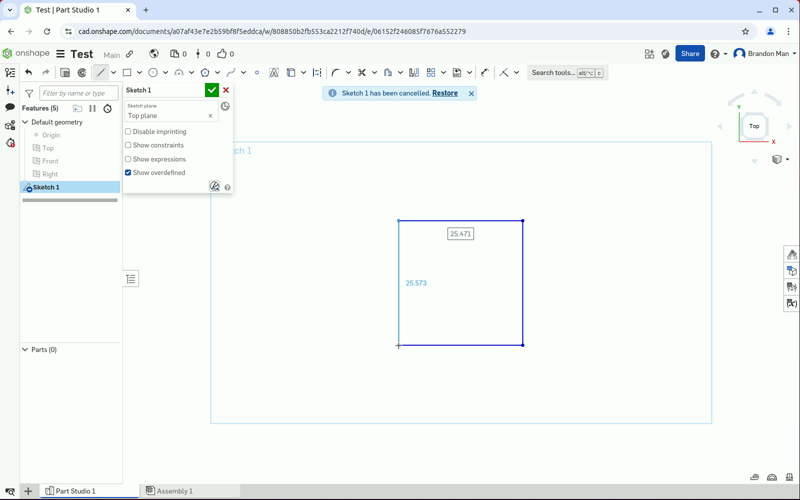
click(398, 345)
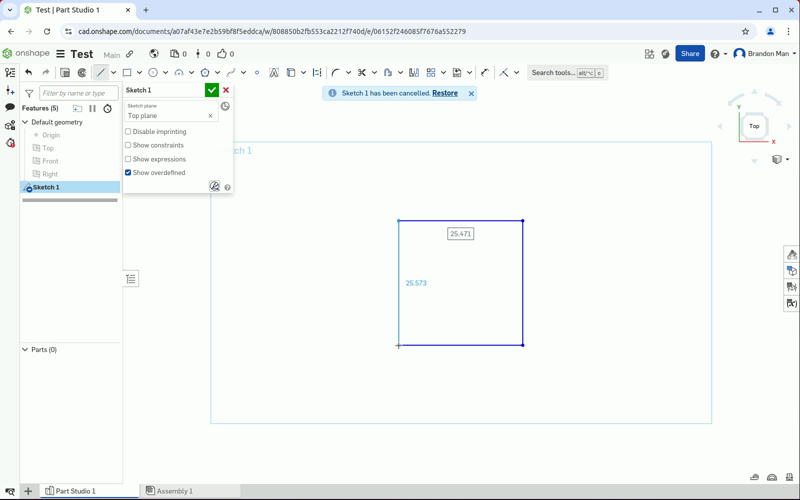
key(esc)
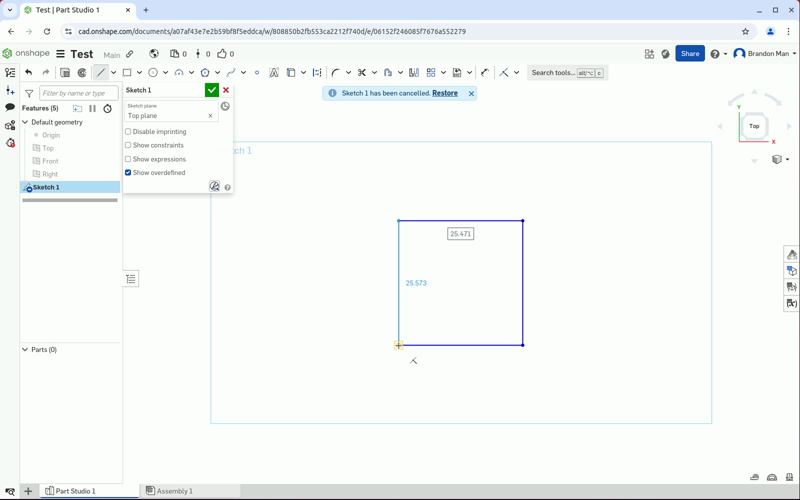
mouse_move(433, 276)
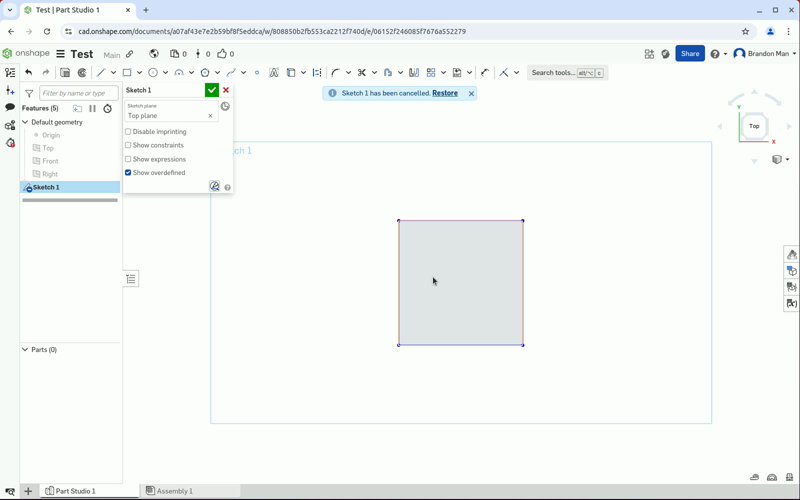
click(433, 276)
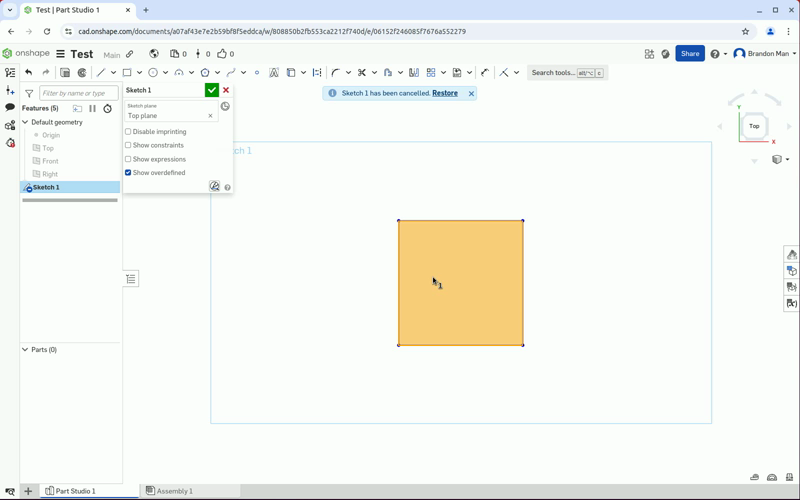
mouse_move(73, 352)
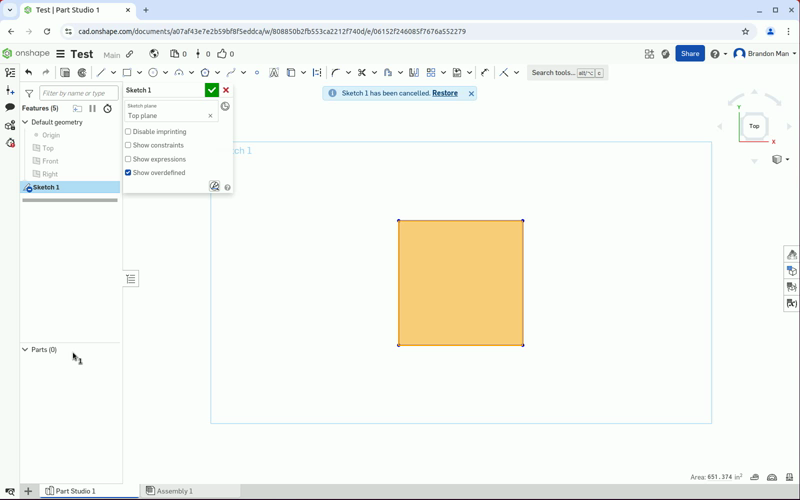
key(shift+y)
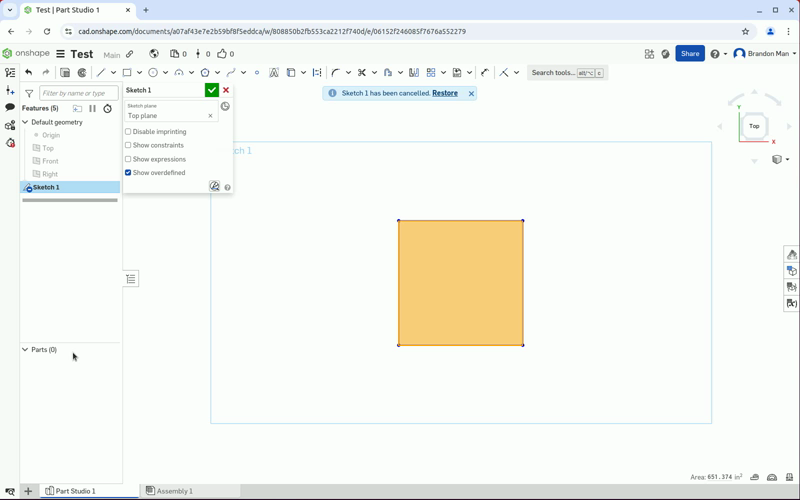
key(shift+e)
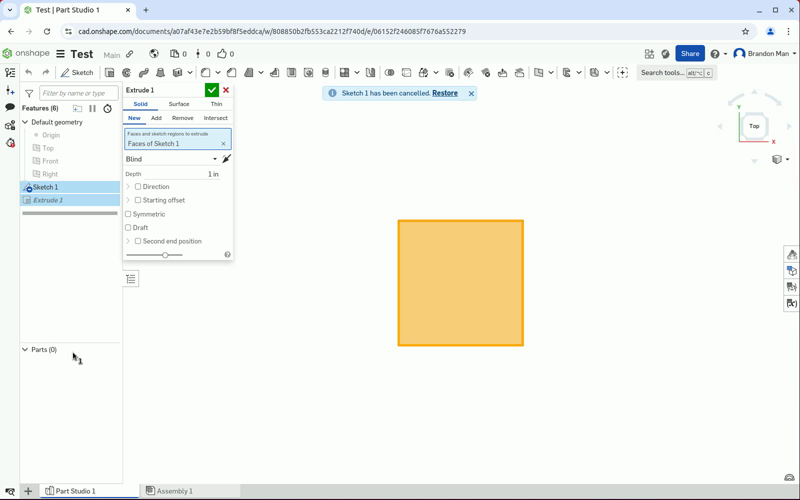
mouse_move(143, 106)
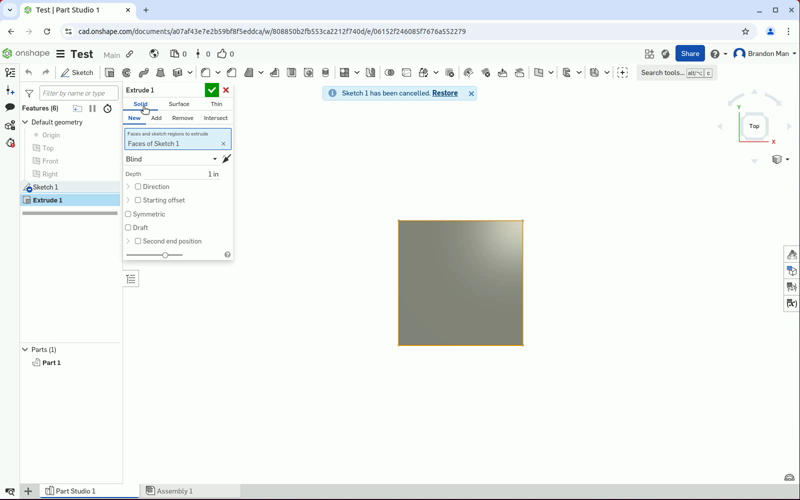
click(143, 106)
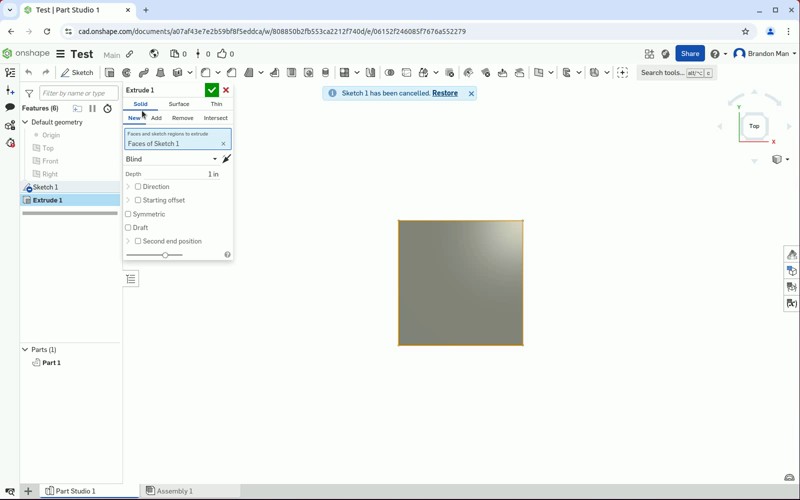
mouse_move(137, 120)
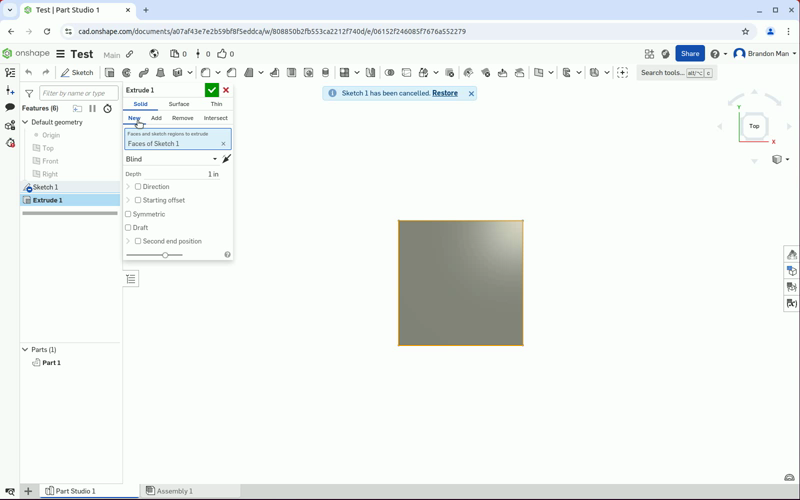
click(137, 120)
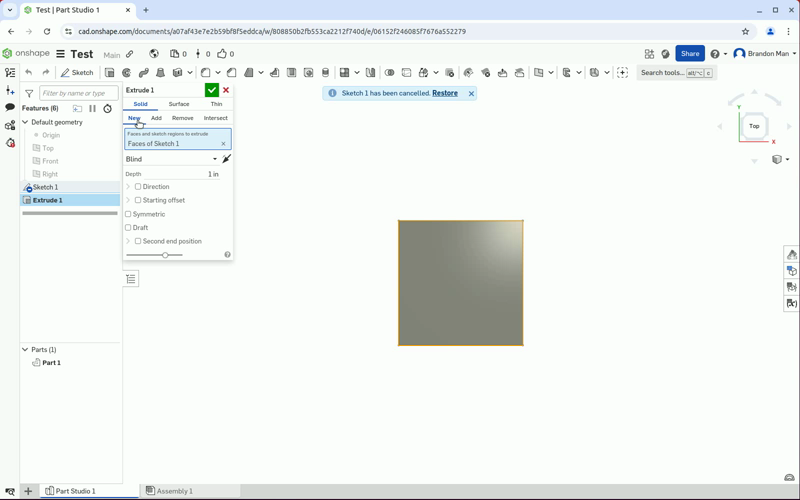
key(tab, 4)
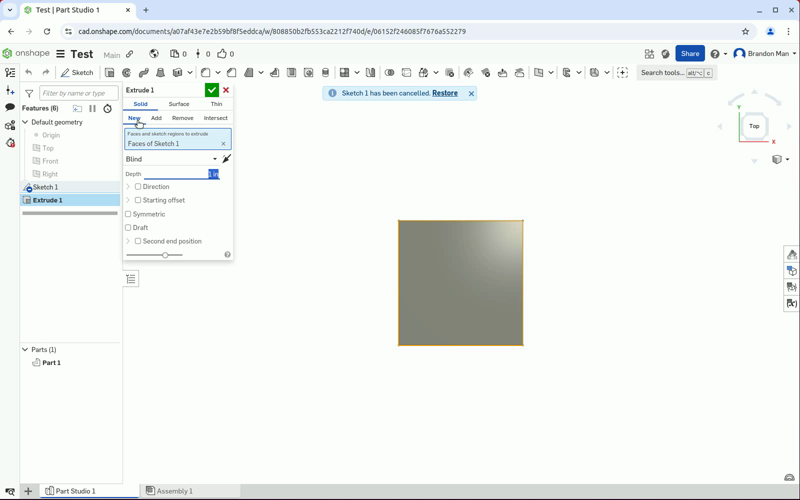
text(-2.166)
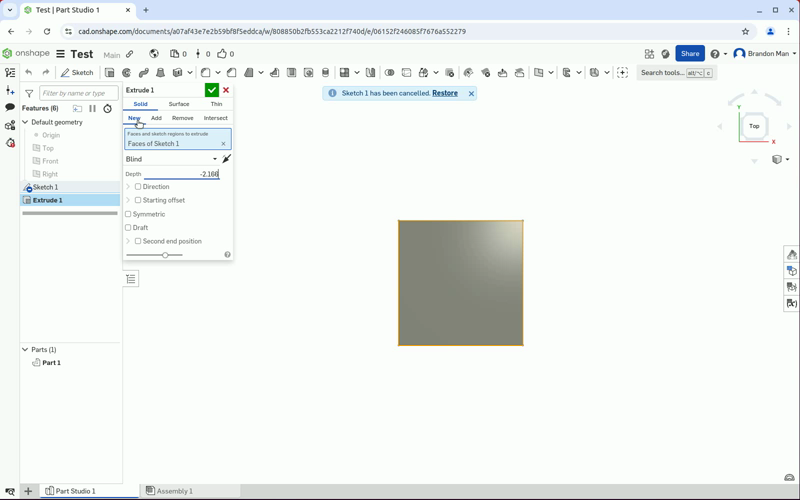
key(enter)
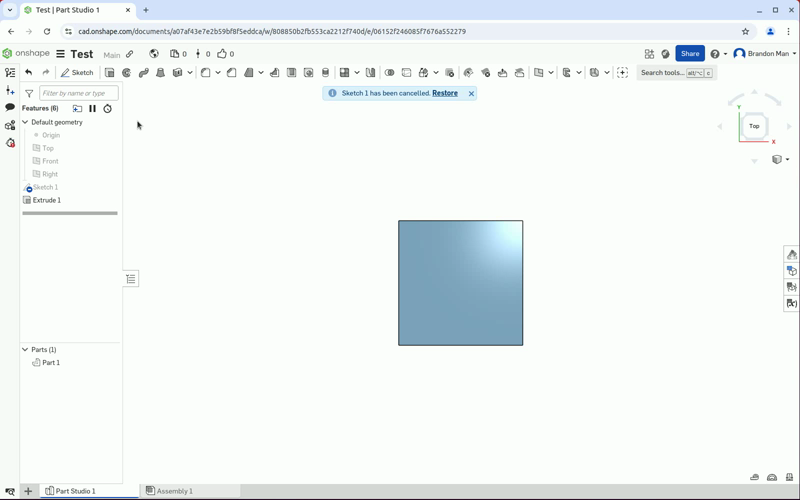
key(shift+h)
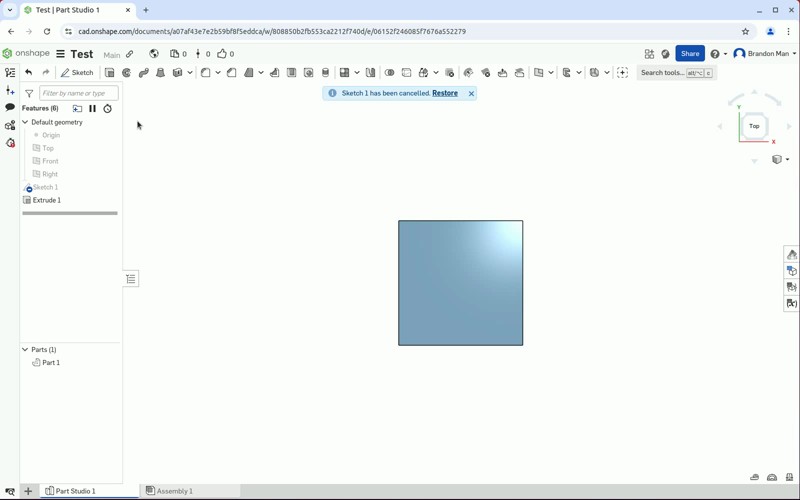
key(shift+h)
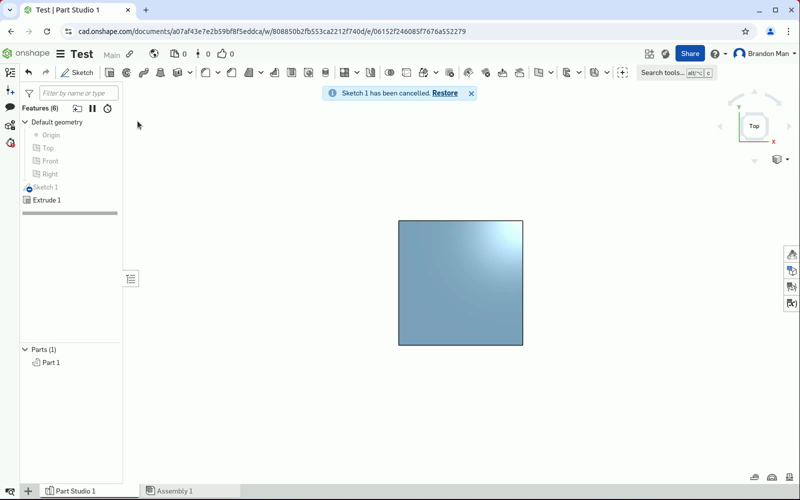
mouse_move(73, 189)
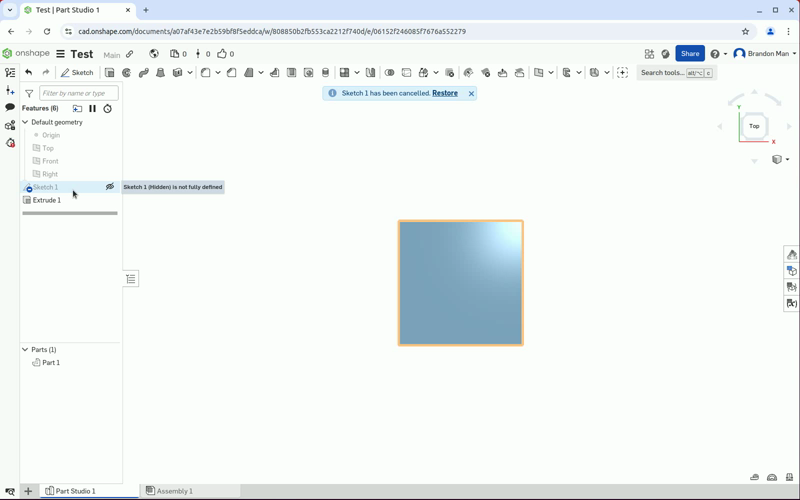
click(73, 189)
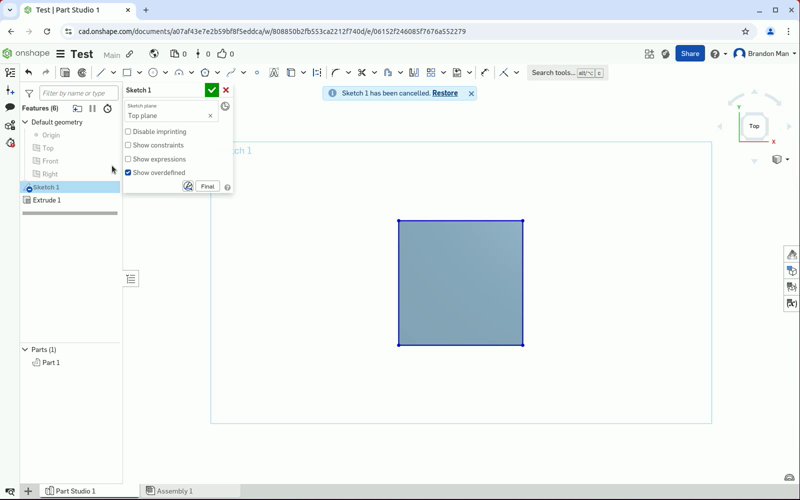
mouse_move(229, 92)
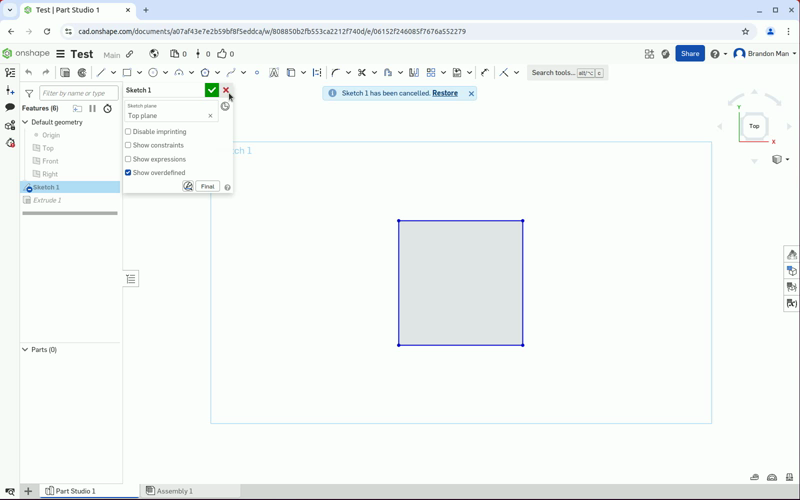
click(229, 92)
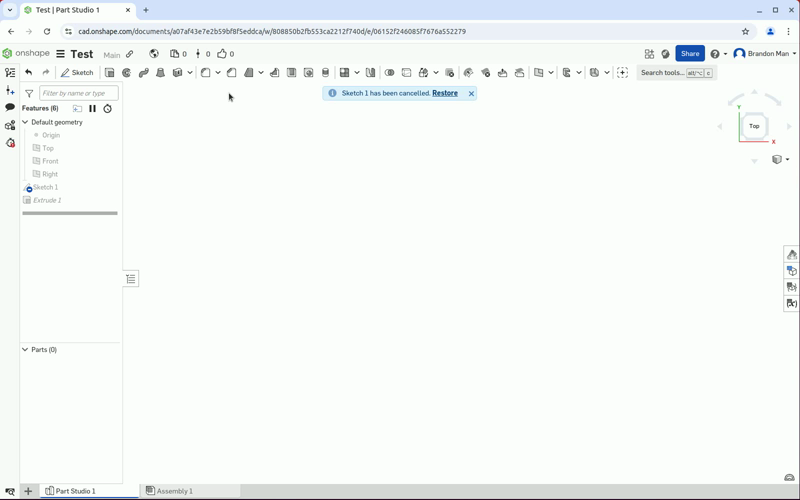
mouse_move(73, 352)
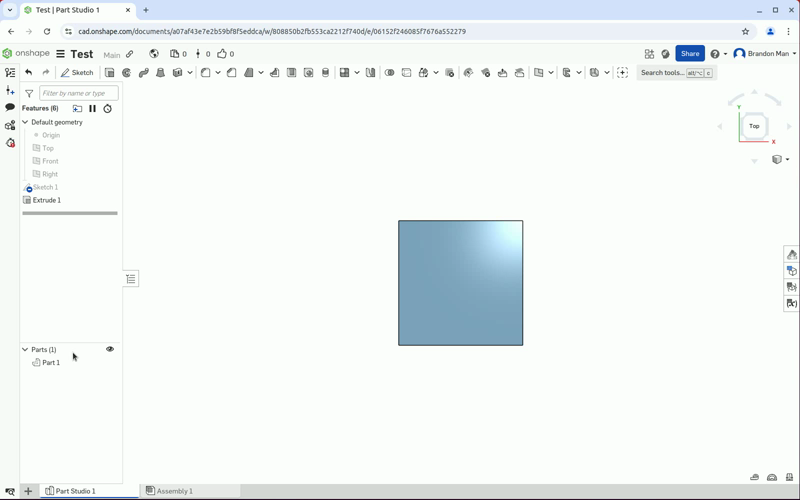
key(y)
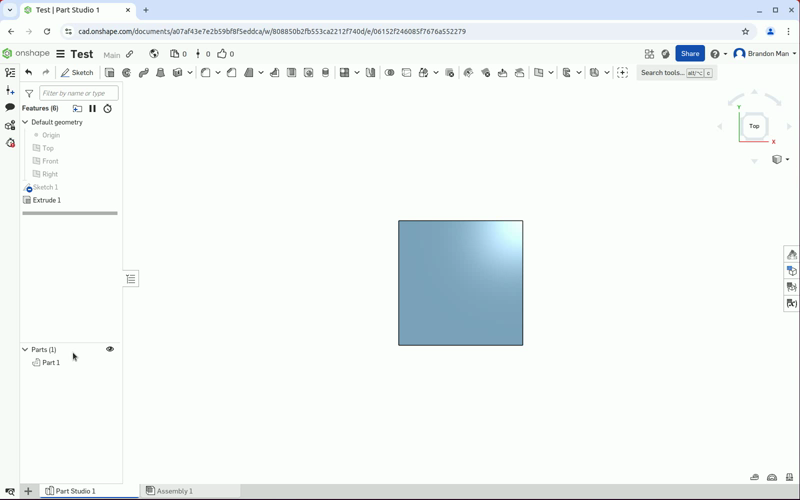
key(shift+p)
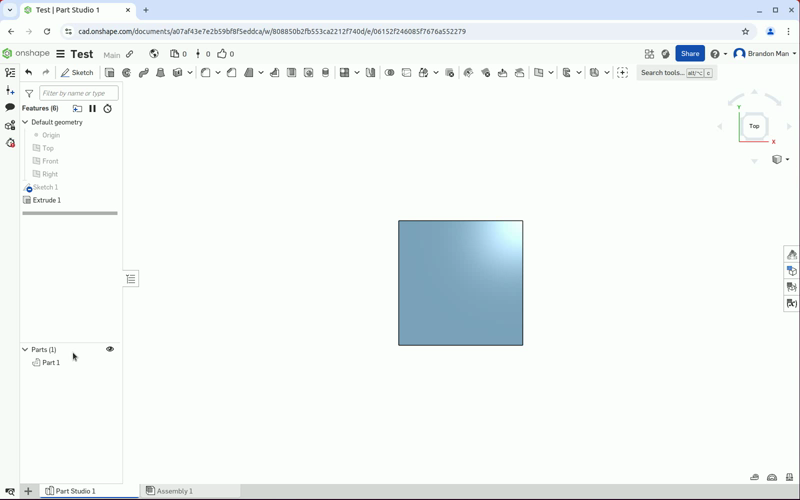
key(space)
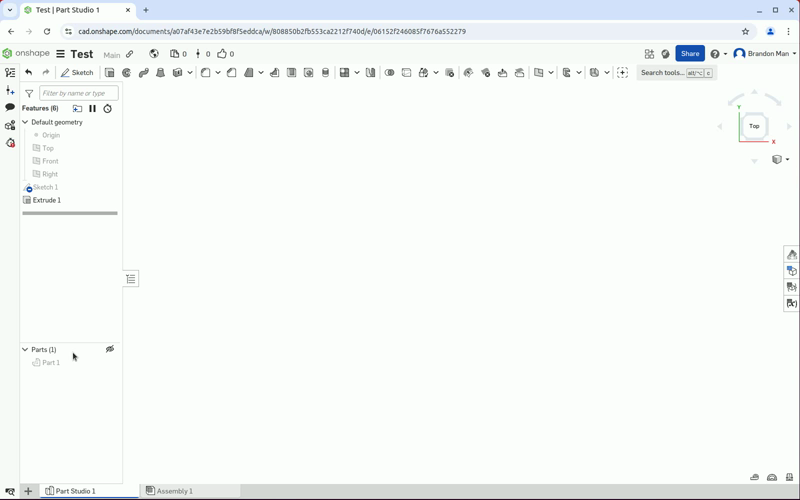
key_down(shift)
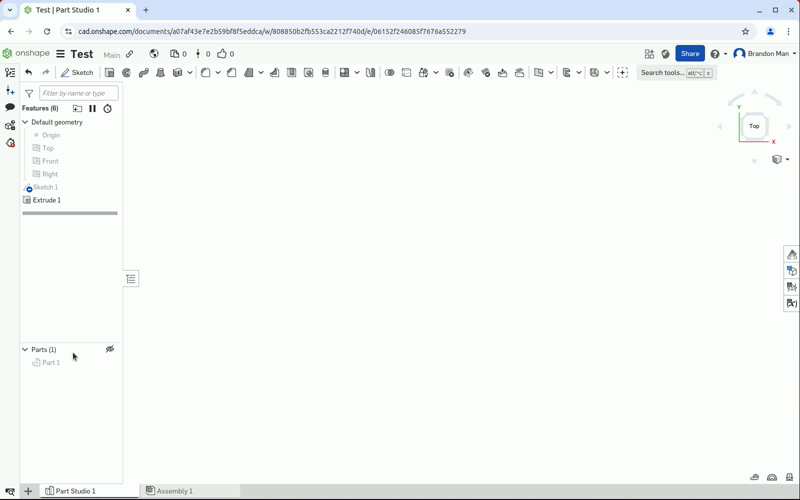
key(up)
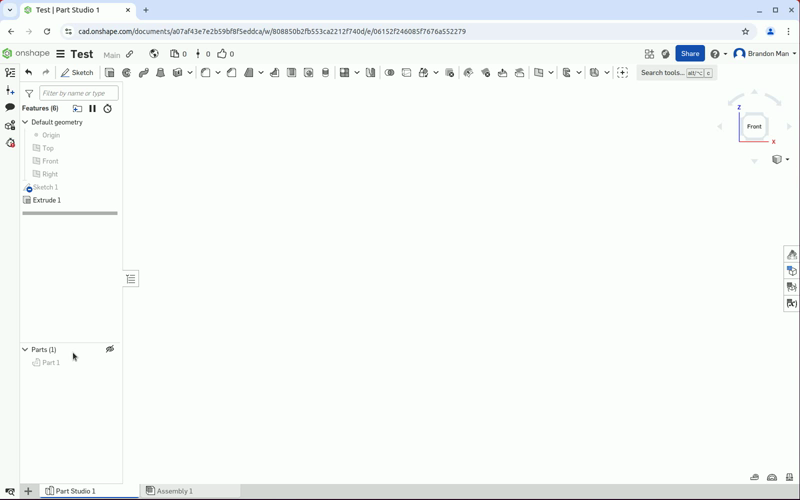
key_up(shift)
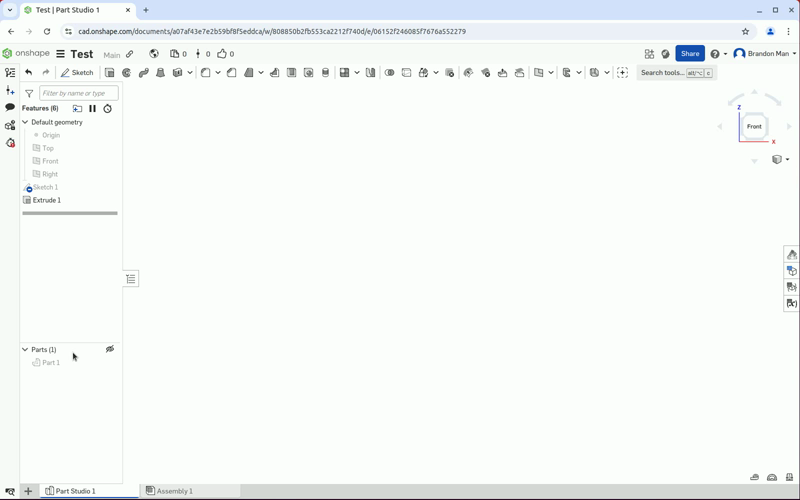
mouse_move(73, 352)
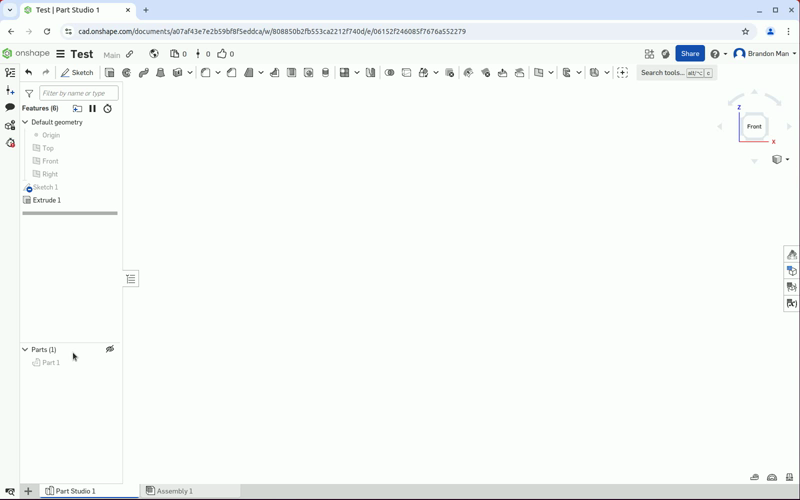
key(shift+y)
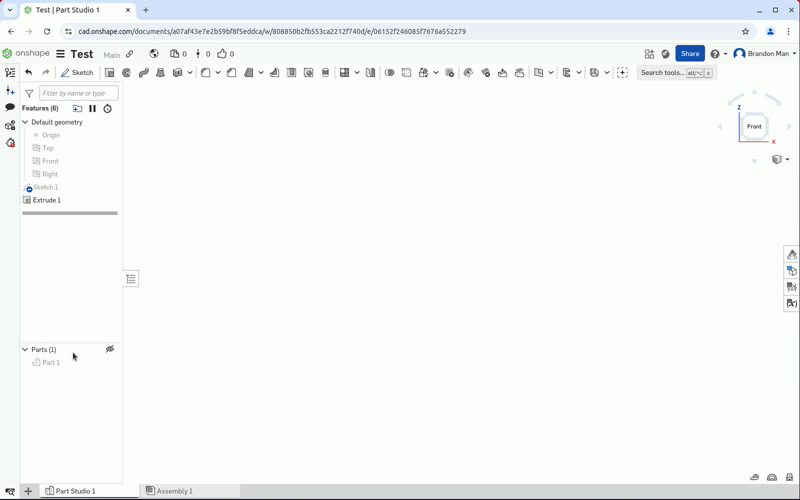
key(shift+s)
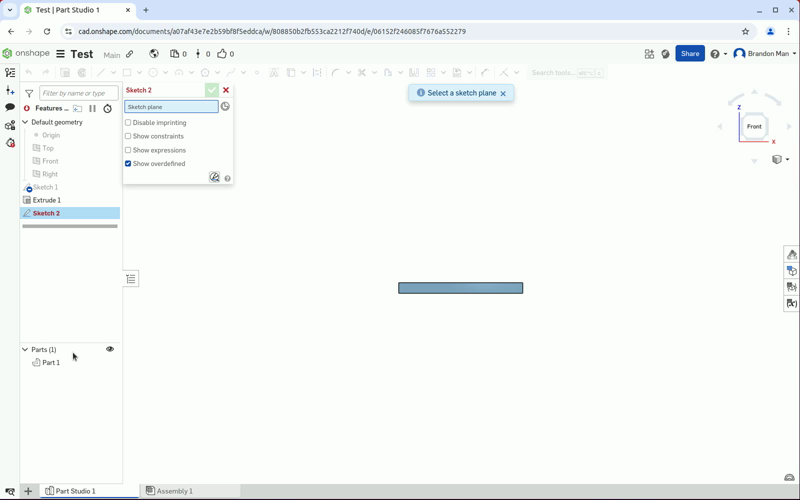
mouse_move(73, 163)
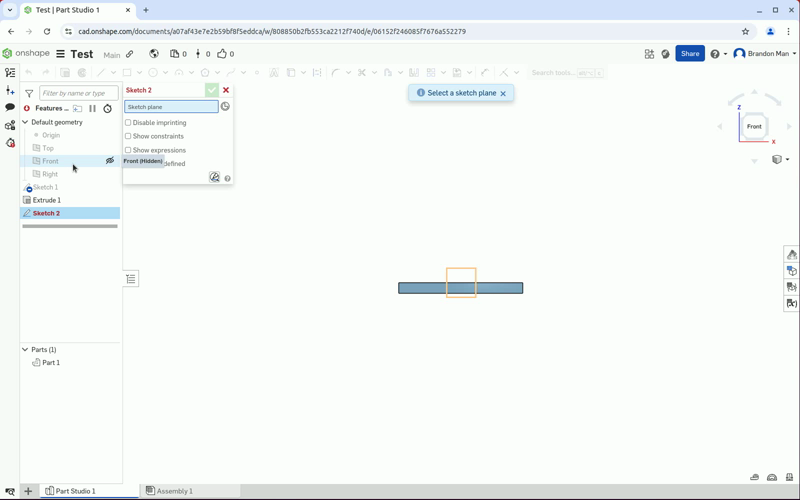
click(73, 163)
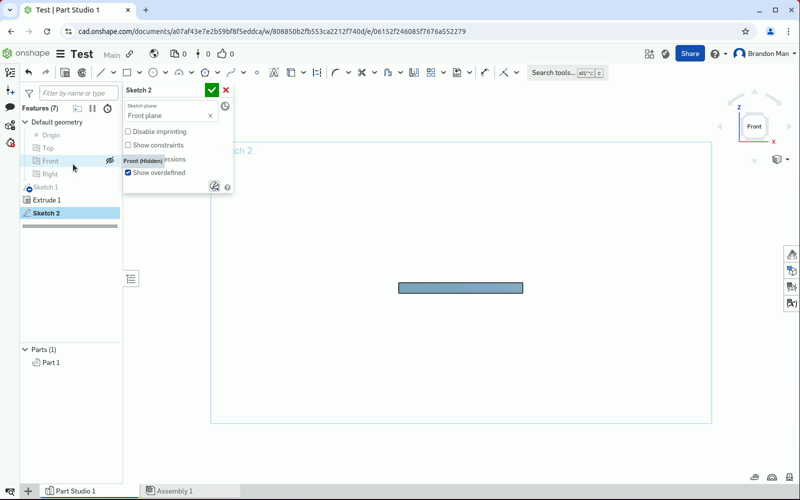
mouse_move(73, 352)
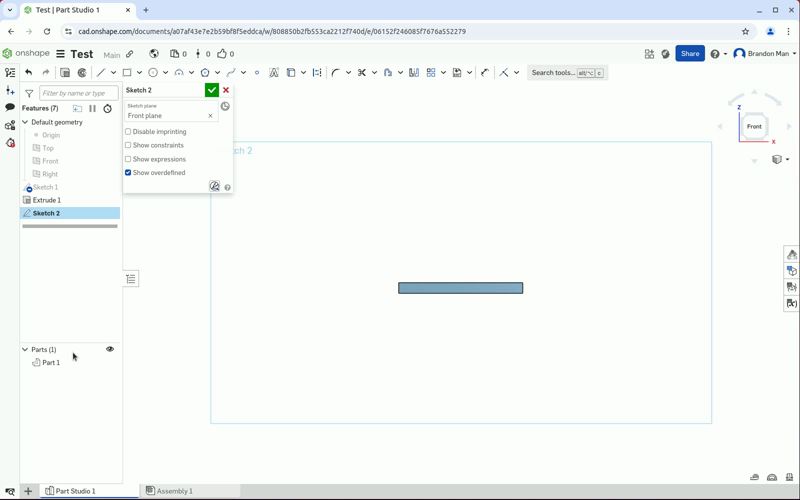
key(y)
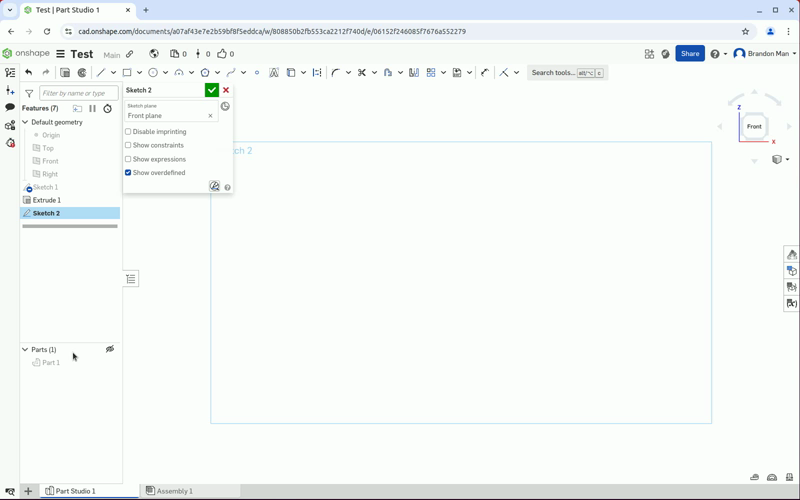
key(l)
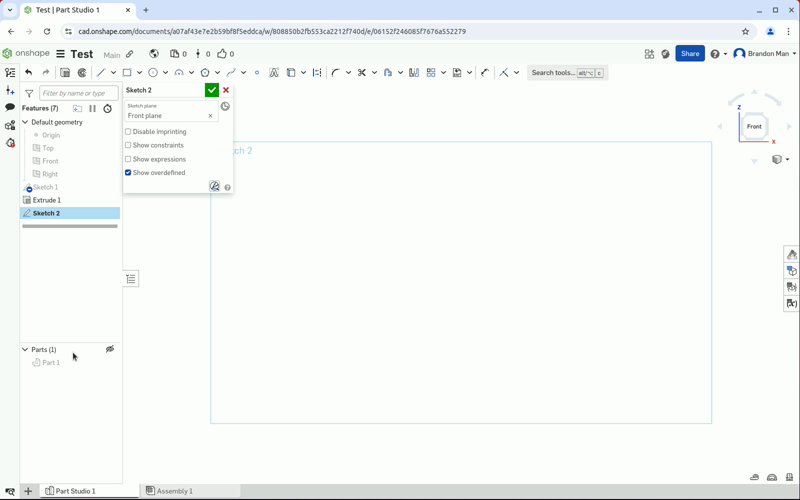
key_down(shift)
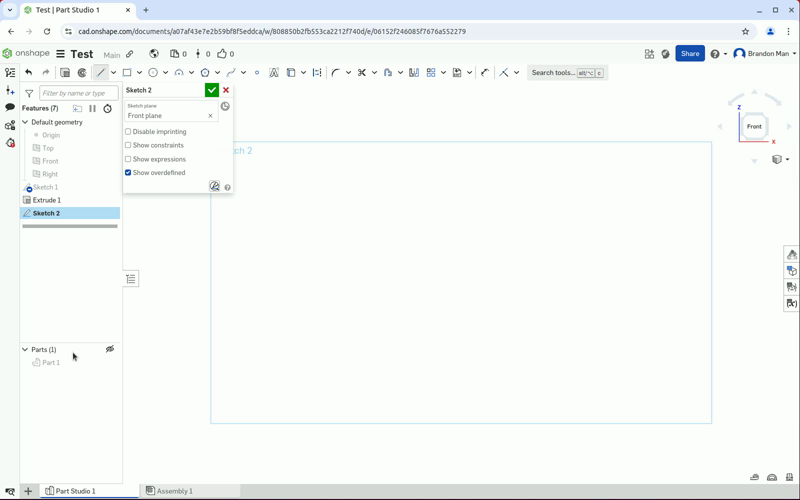
mouse_move(386, 175)
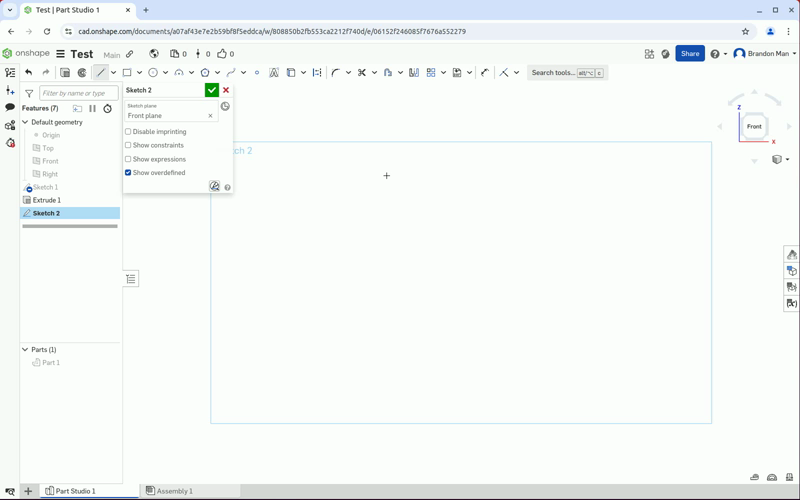
click(386, 175)
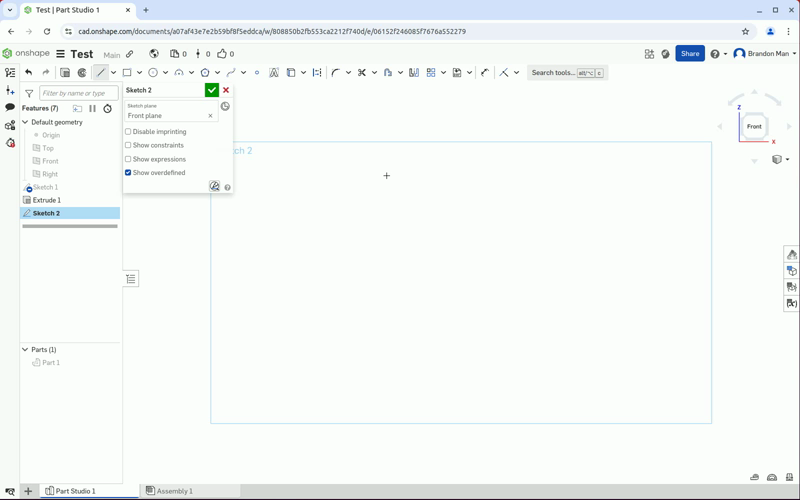
key_up(shift)
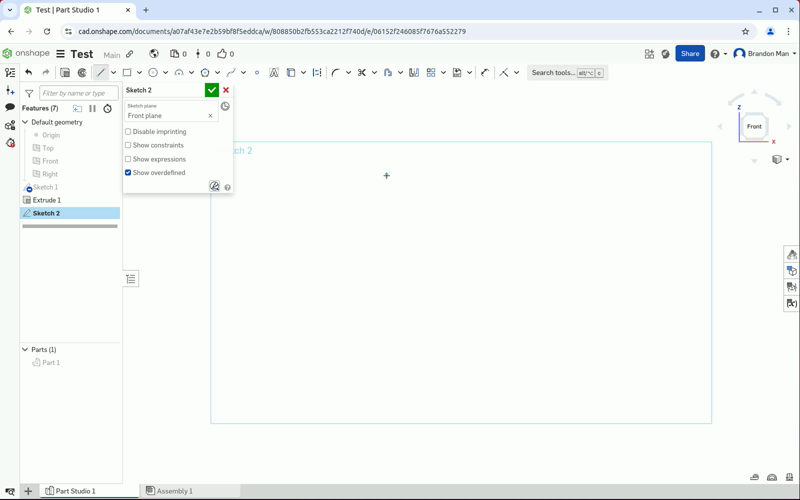
key_down(shift)
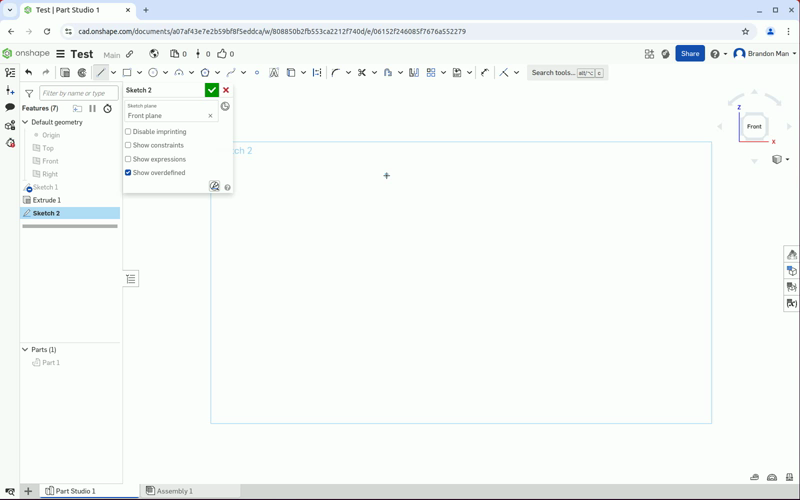
mouse_move(449, 282)
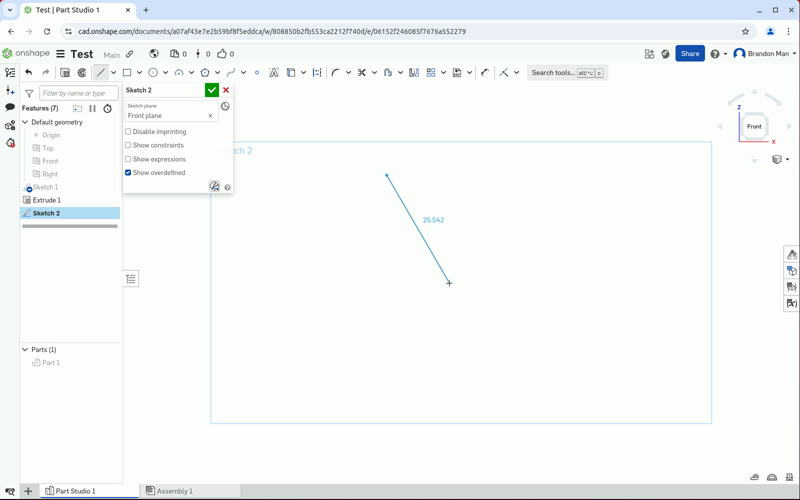
click(449, 282)
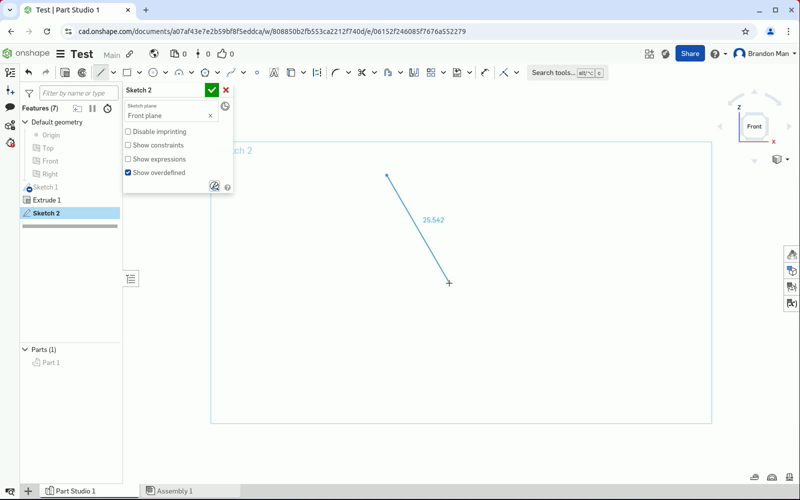
key_up(shift)
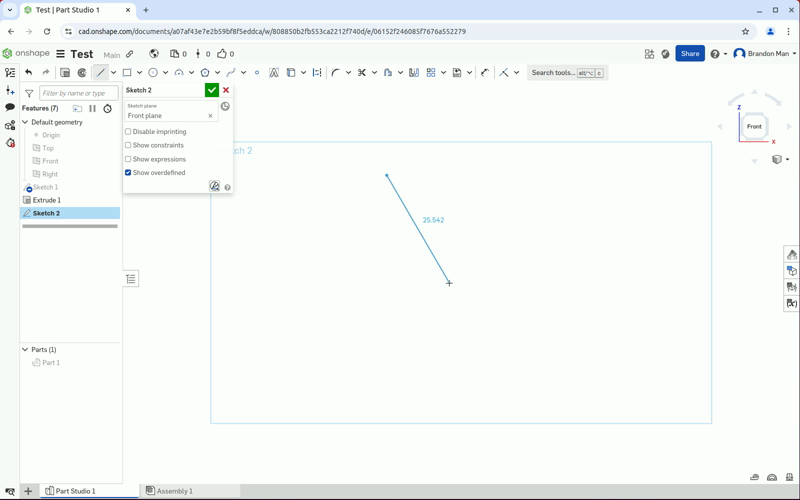
key_down(shift)
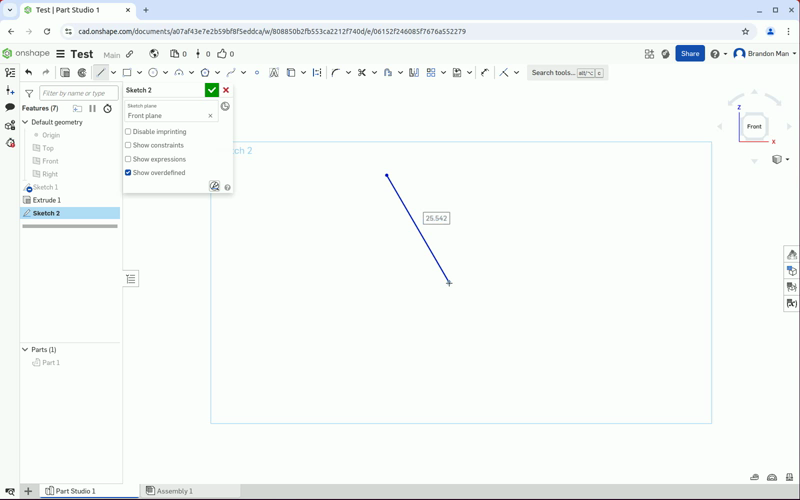
mouse_move(479, 282)
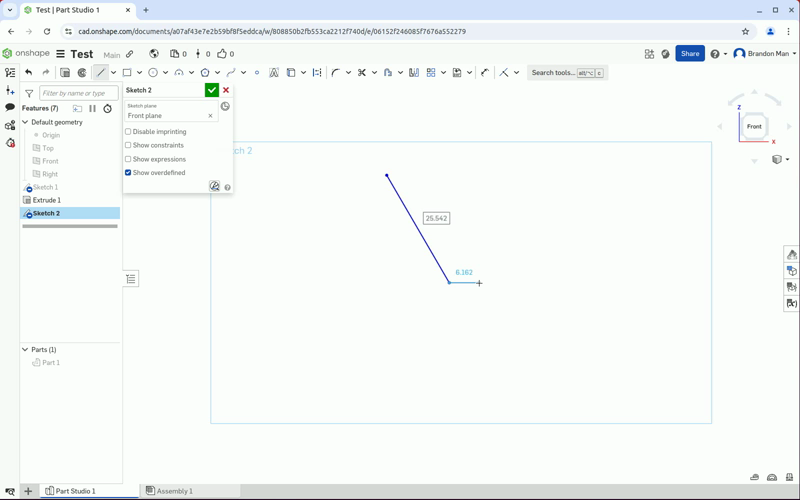
mouse_move(460, 282)
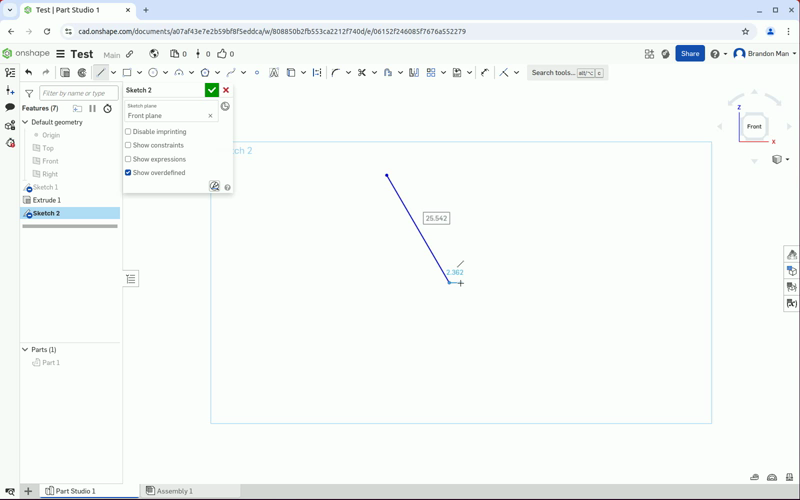
click(460, 282)
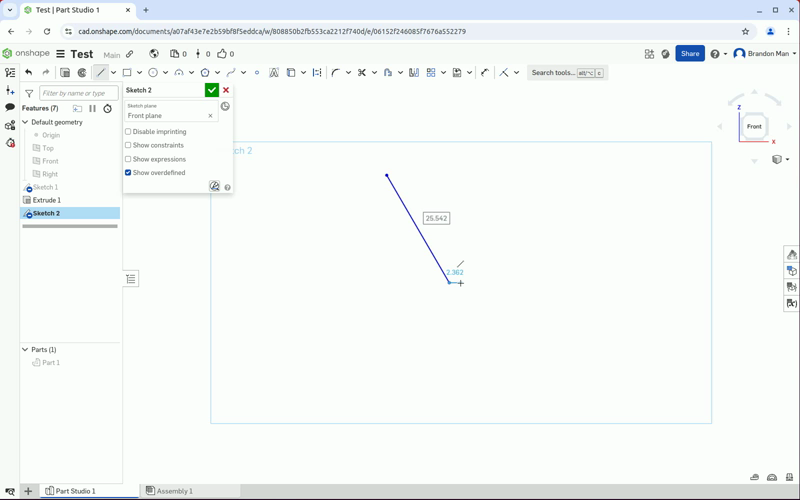
key_up(shift)
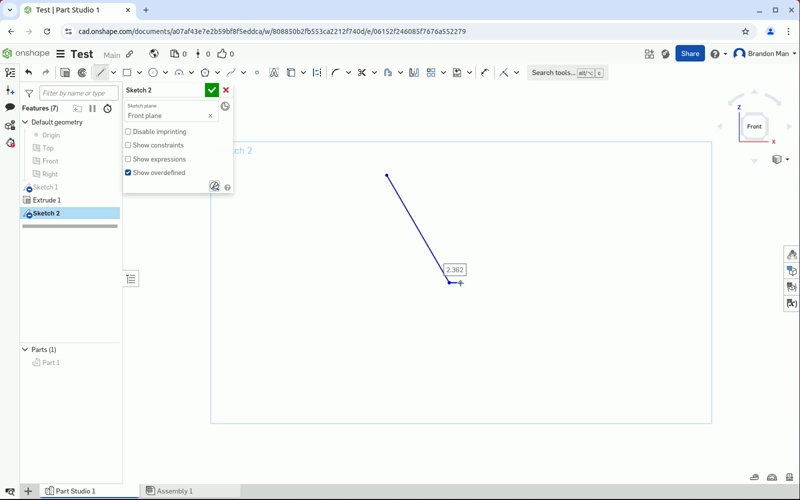
key_down(shift)
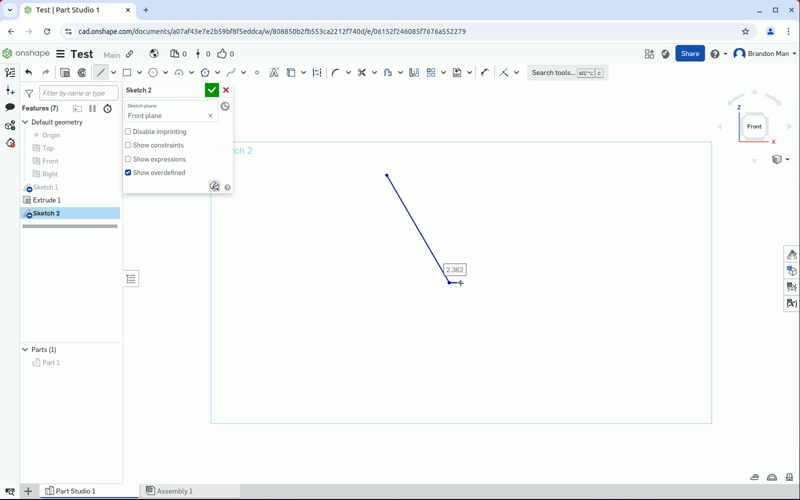
mouse_move(395, 169)
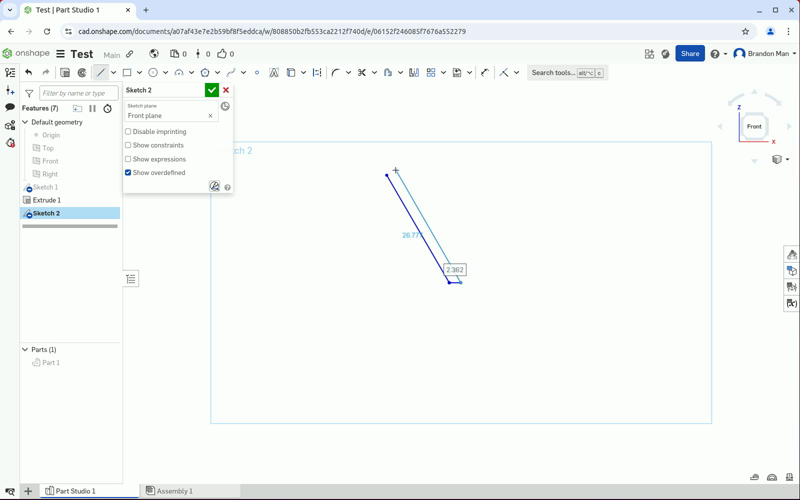
click(395, 169)
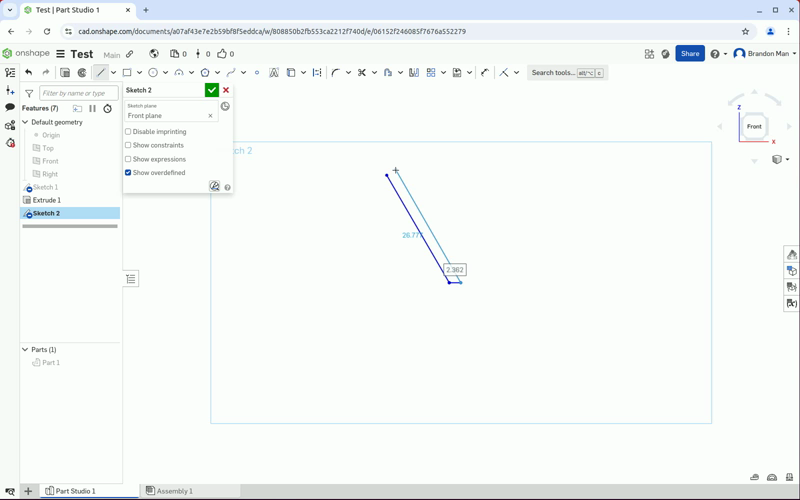
key_up(shift)
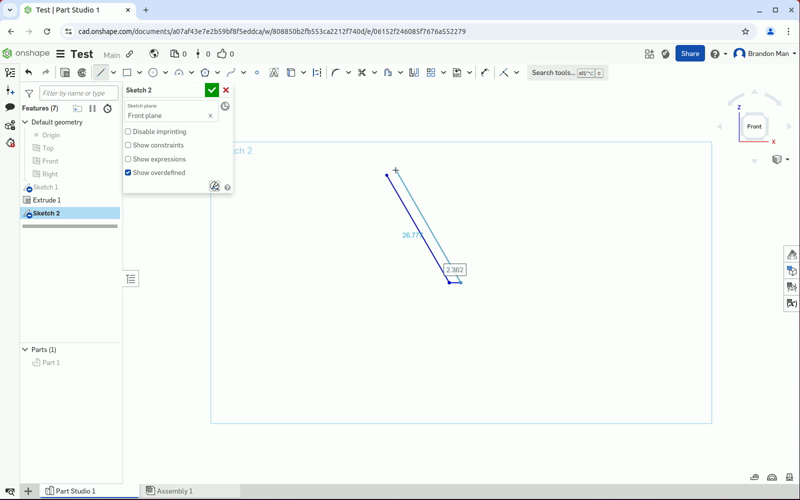
mouse_move(425, 169)
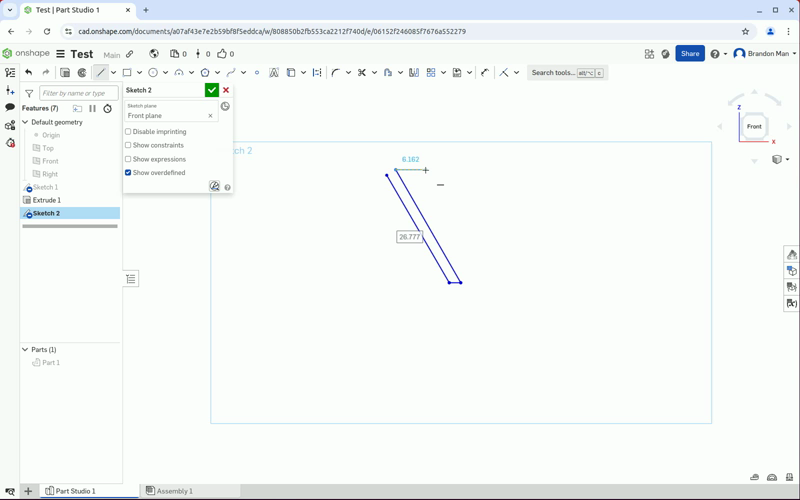
key_down(shift)
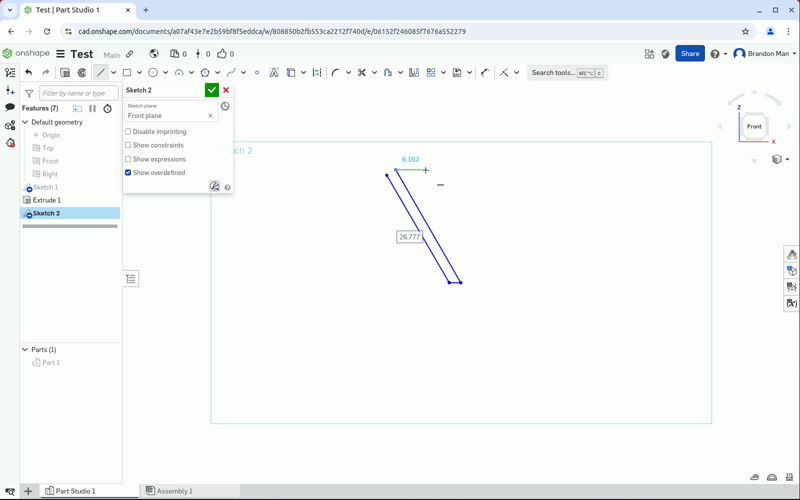
mouse_move(386, 175)
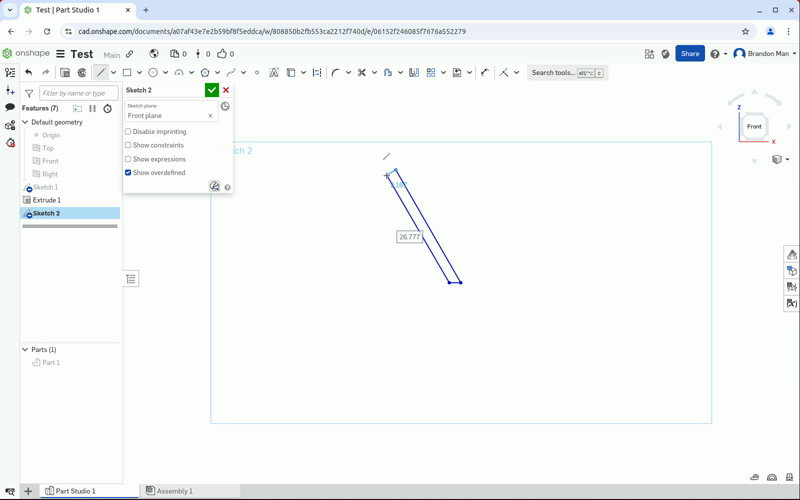
key_up(shift)
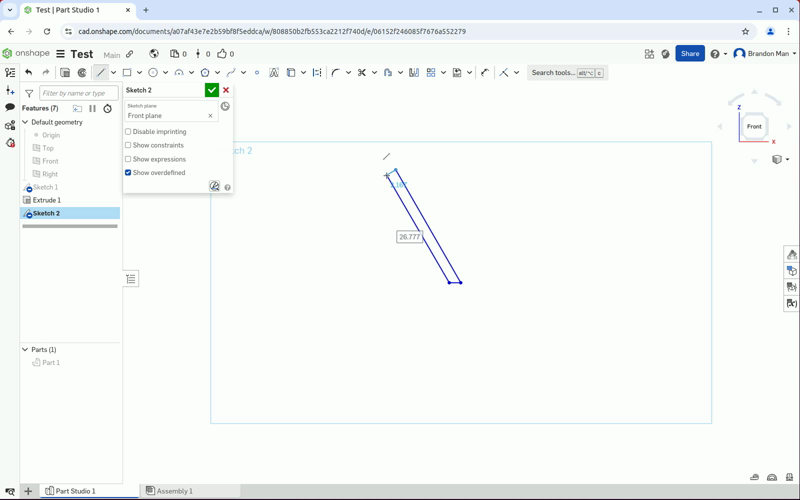
click(386, 175)
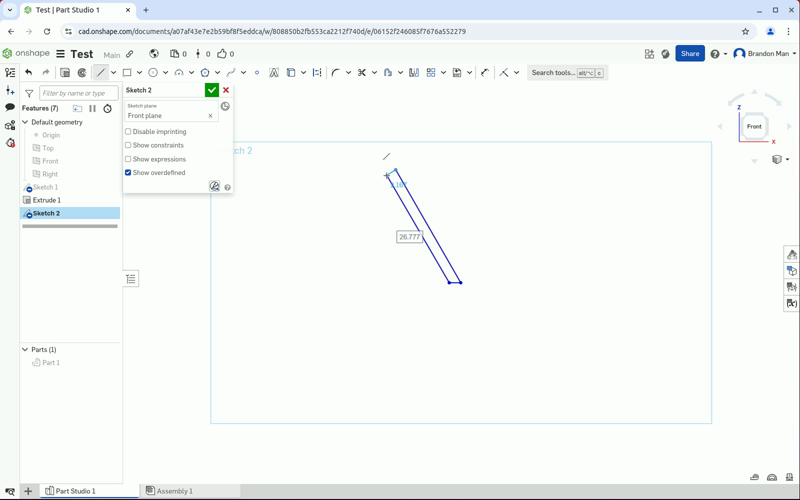
key(esc)
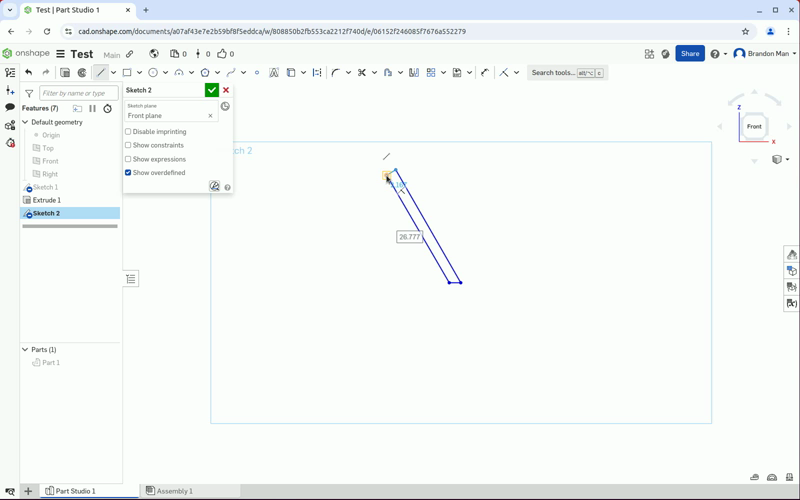
mouse_move(432, 244)
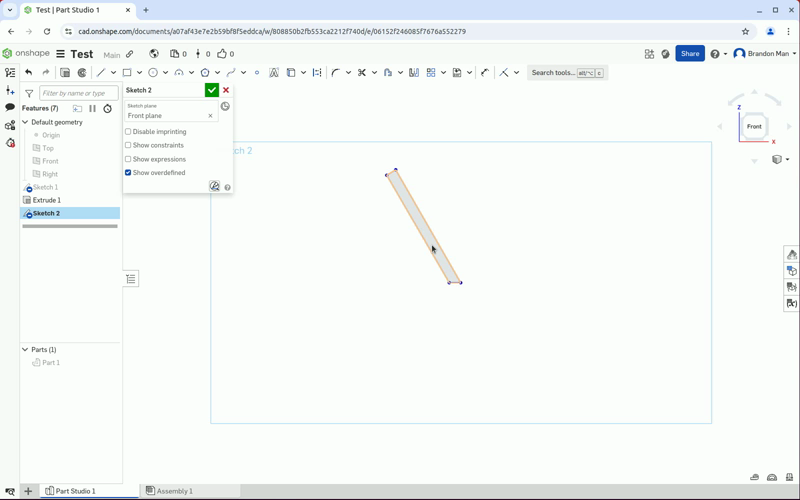
scroll(6)
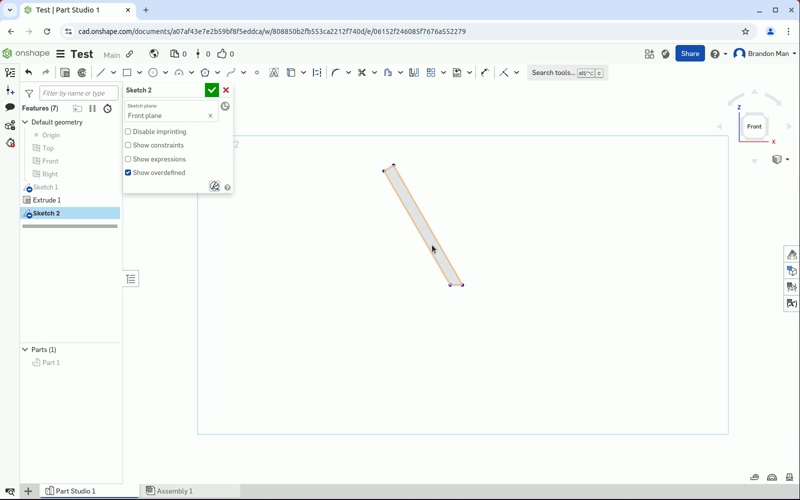
scroll(6)
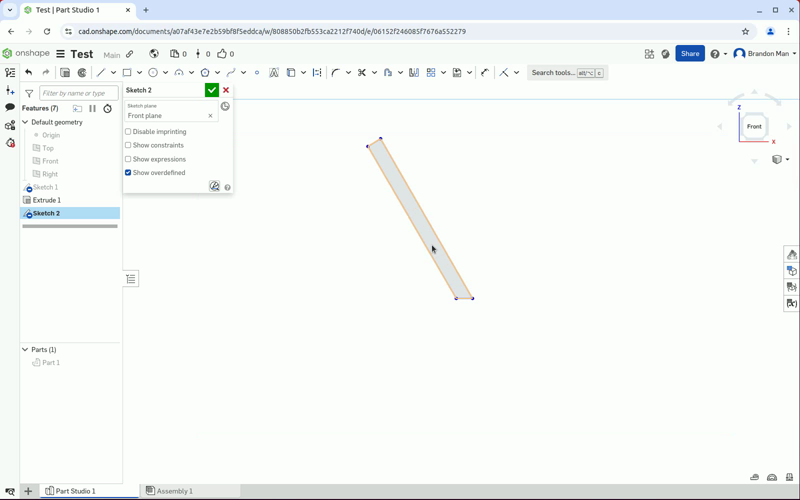
scroll(6)
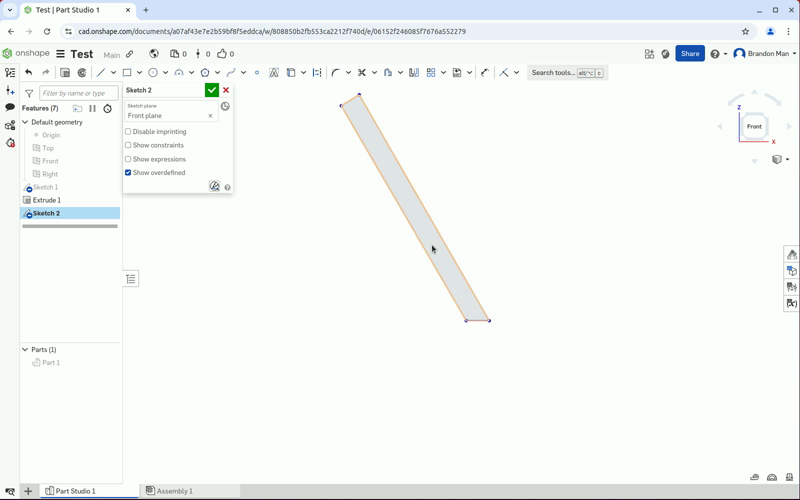
scroll(6)
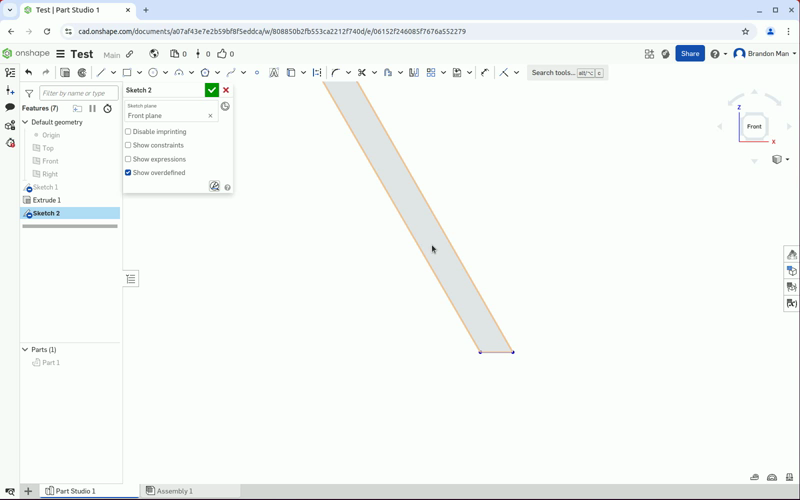
scroll(6)
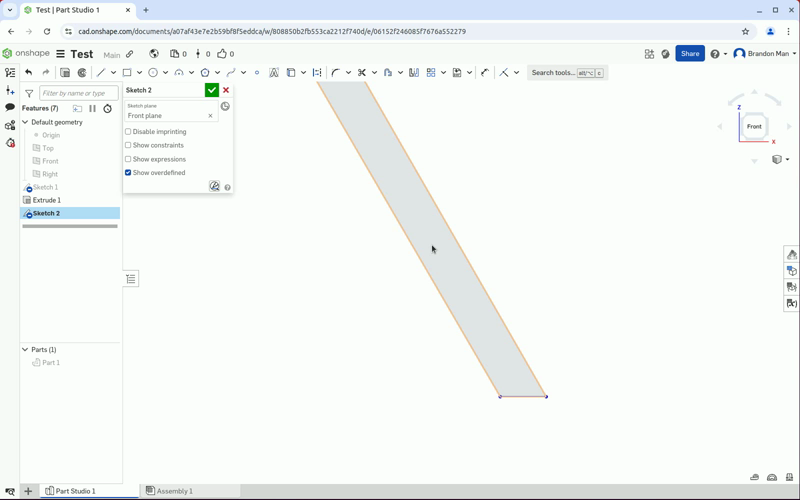
scroll(6)
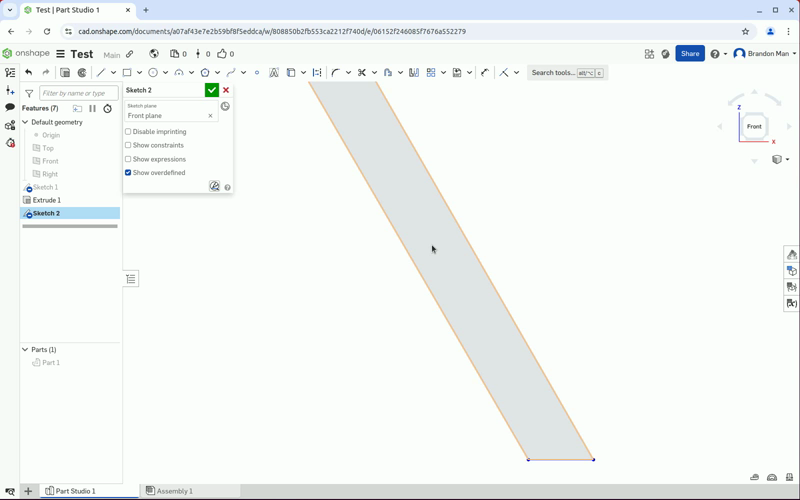
scroll(6)
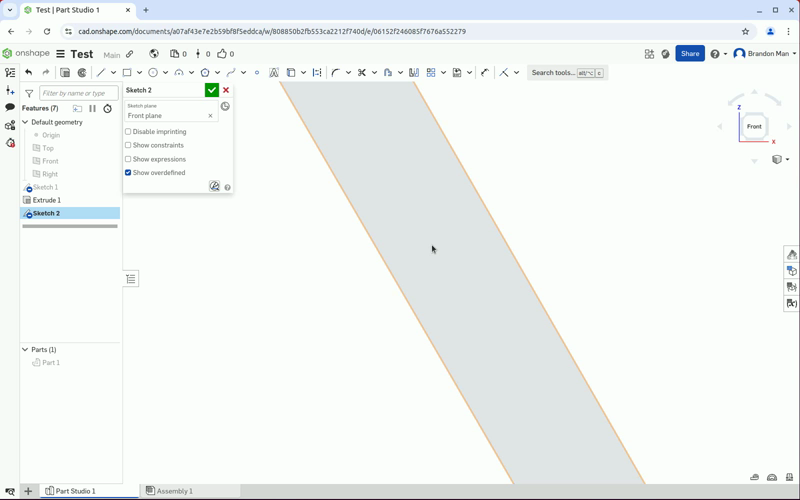
click(432, 244)
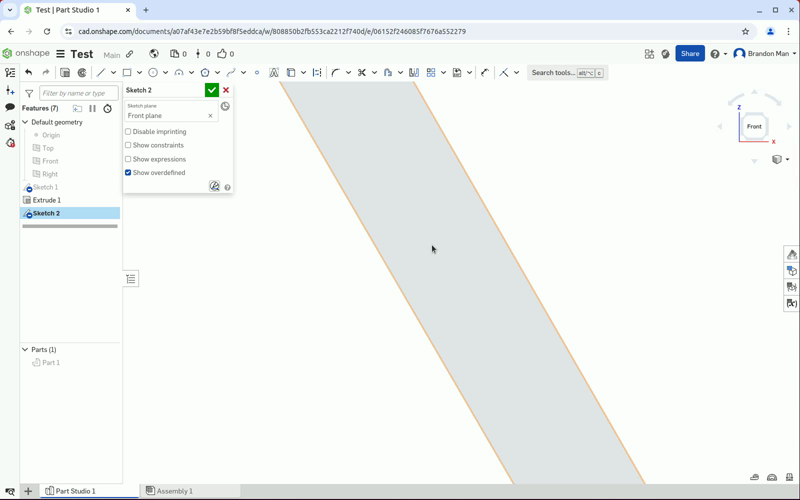
scroll(-6)
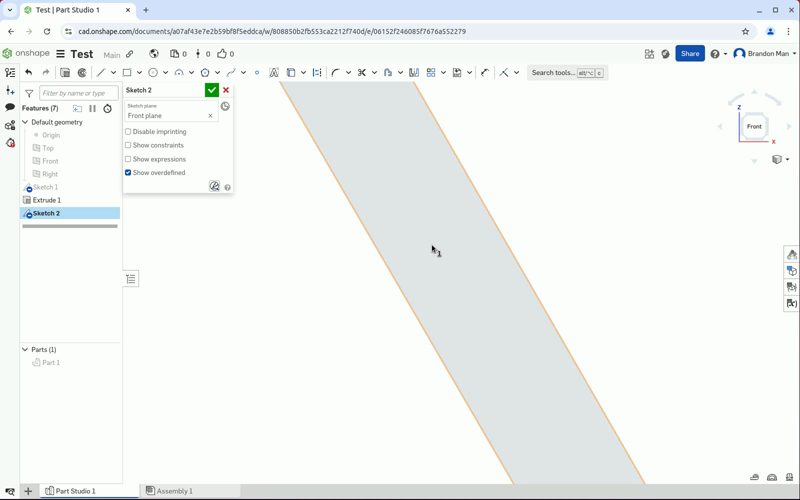
scroll(-6)
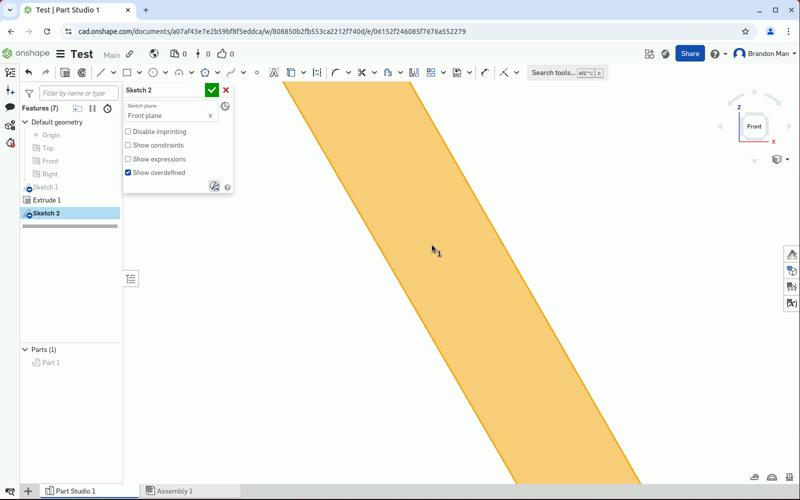
scroll(-6)
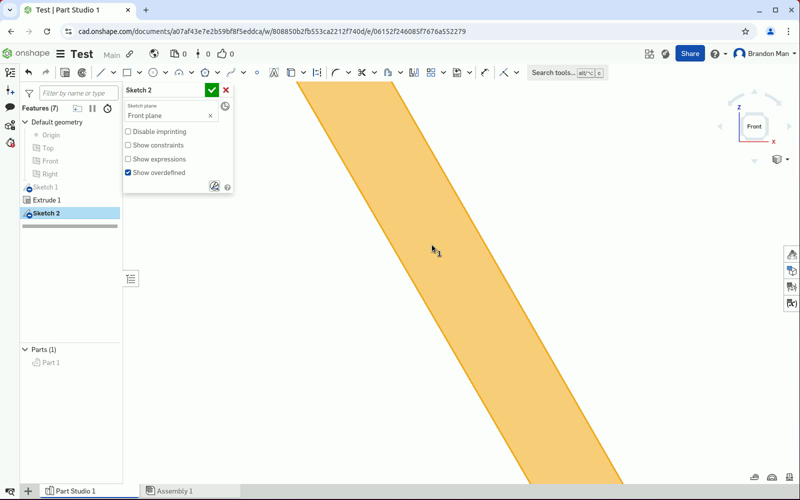
scroll(-6)
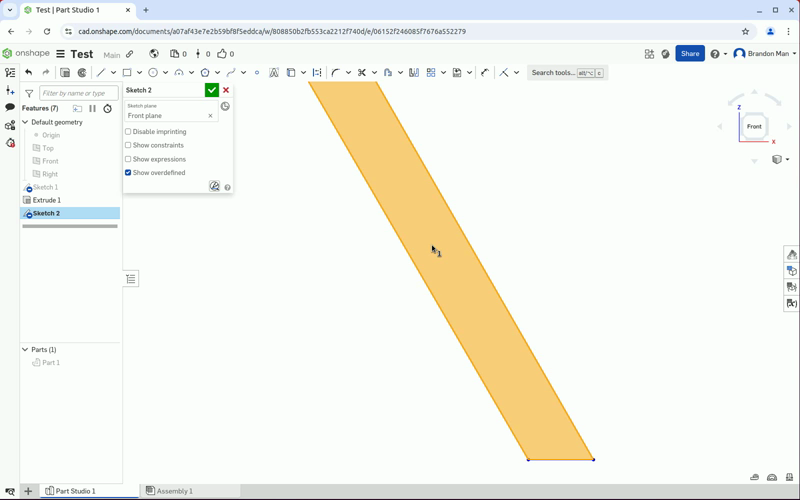
scroll(-6)
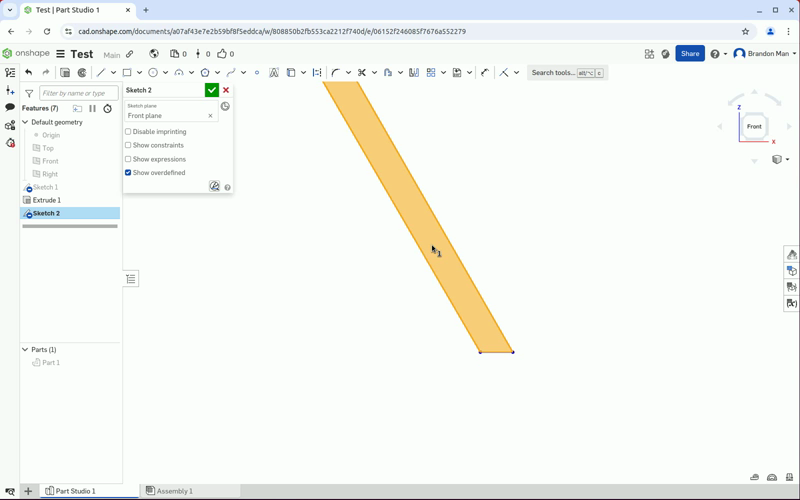
scroll(-6)
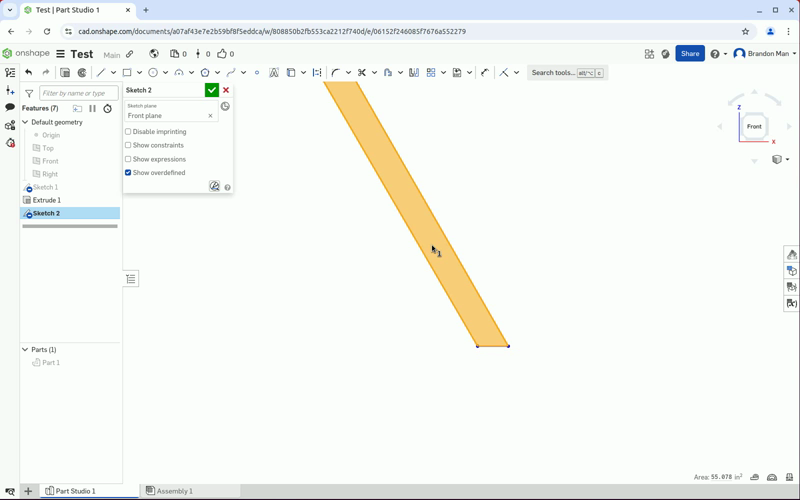
scroll(-6)
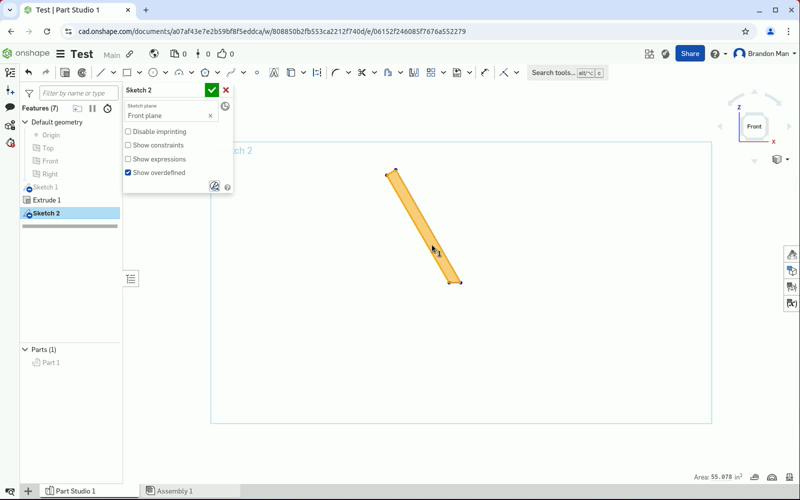
mouse_move(73, 352)
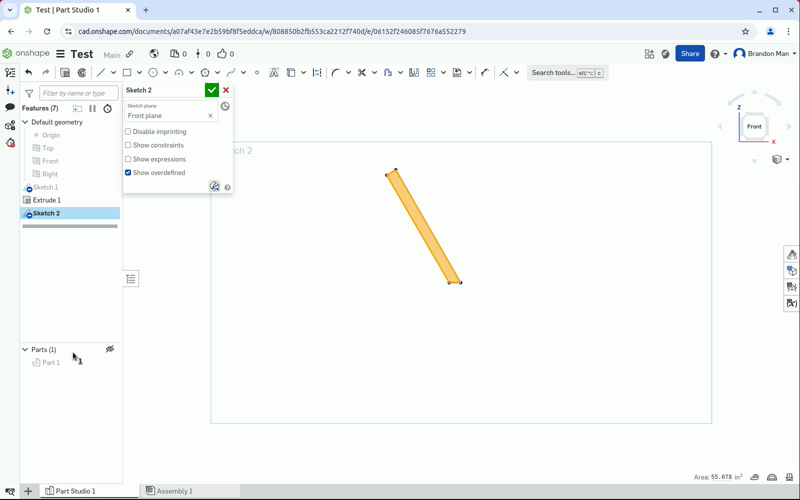
key(shift+y)
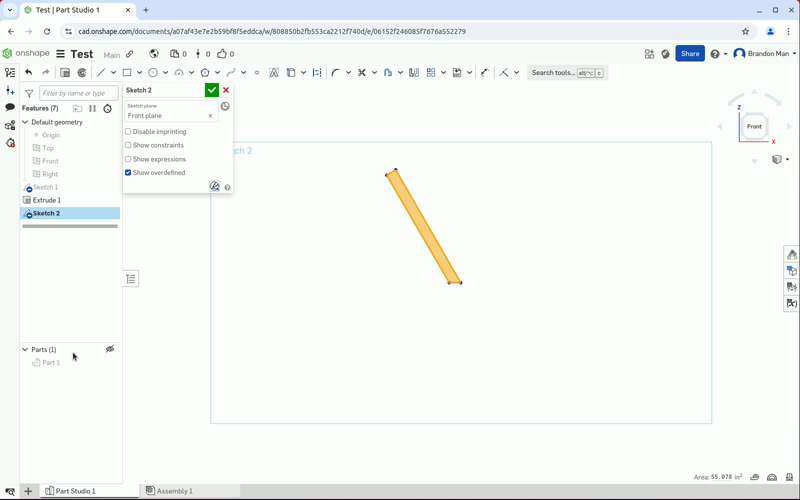
key(shift+e)
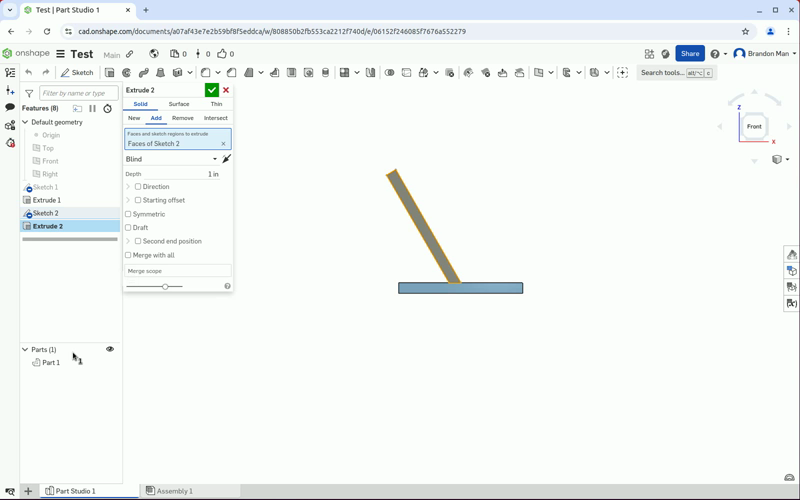
mouse_move(143, 106)
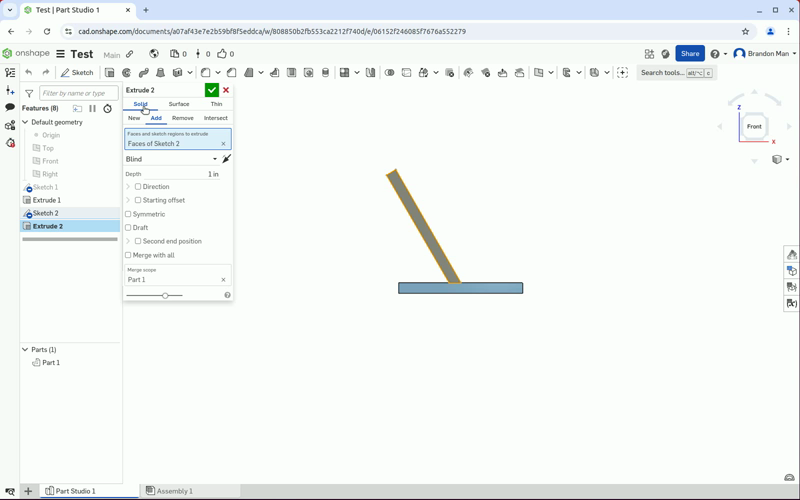
click(143, 106)
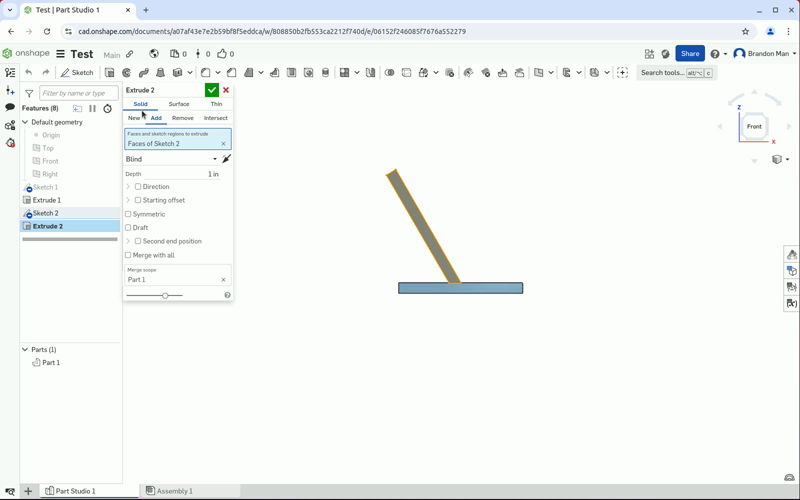
mouse_move(137, 120)
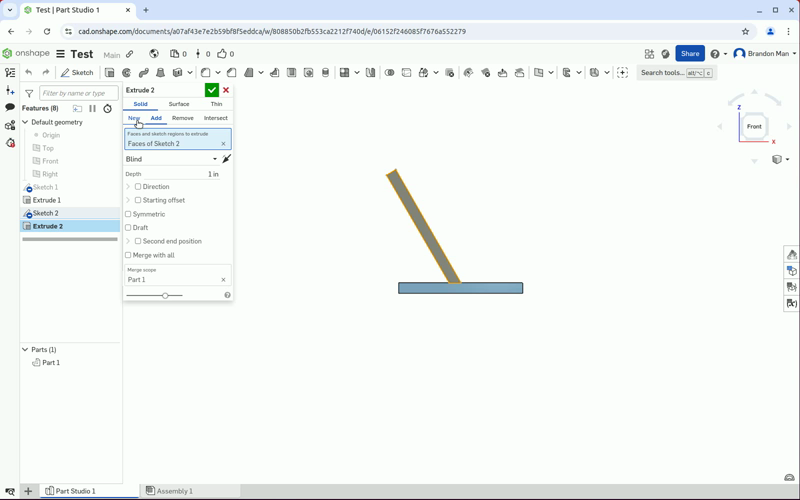
click(137, 120)
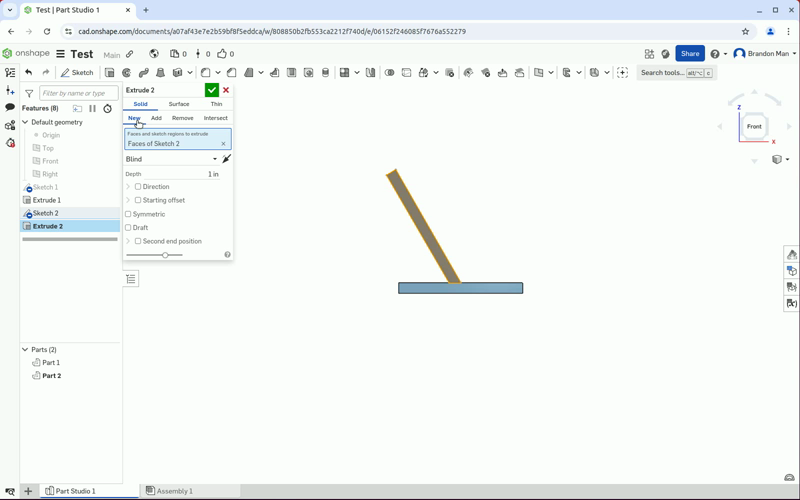
key(tab, 4)
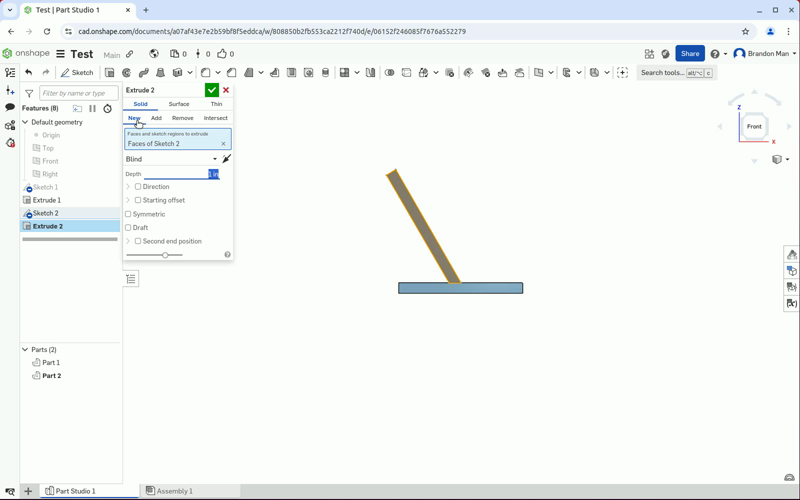
text(25.516)
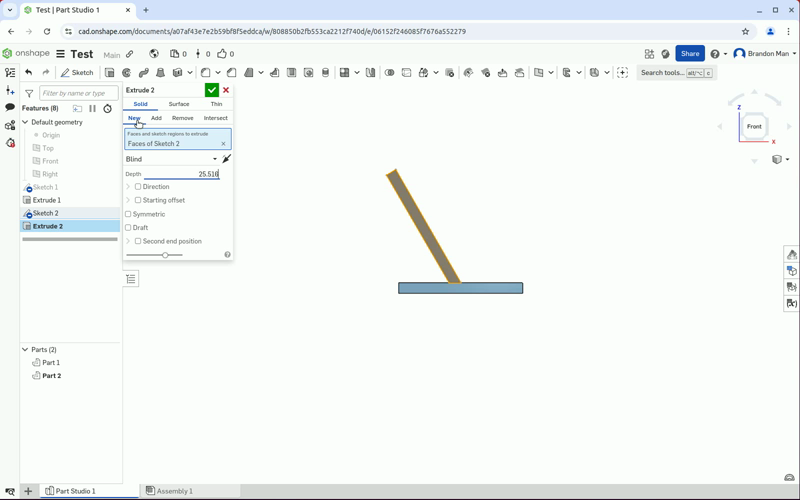
key(tab, 3)
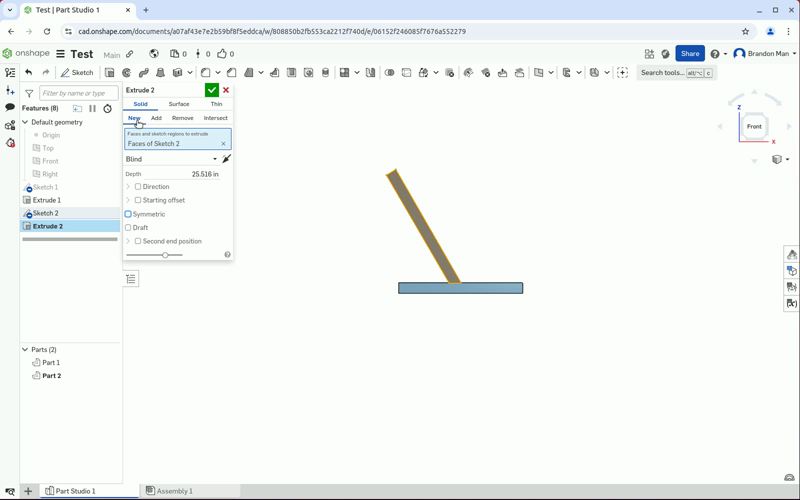
key(space)
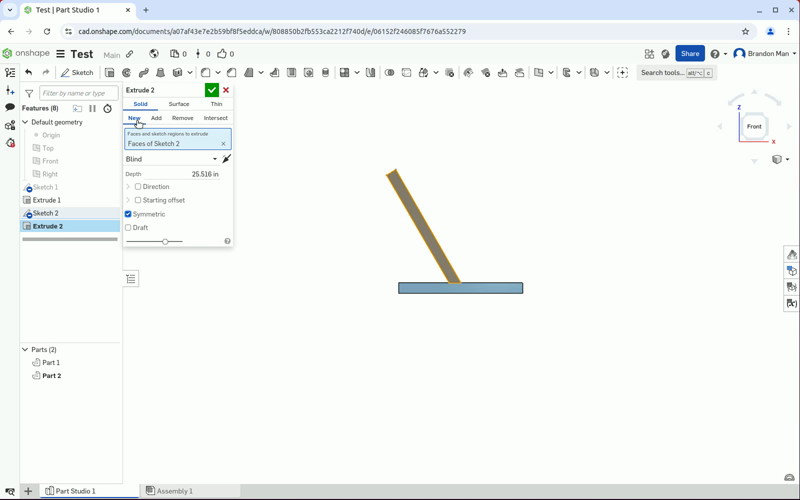
key(enter)
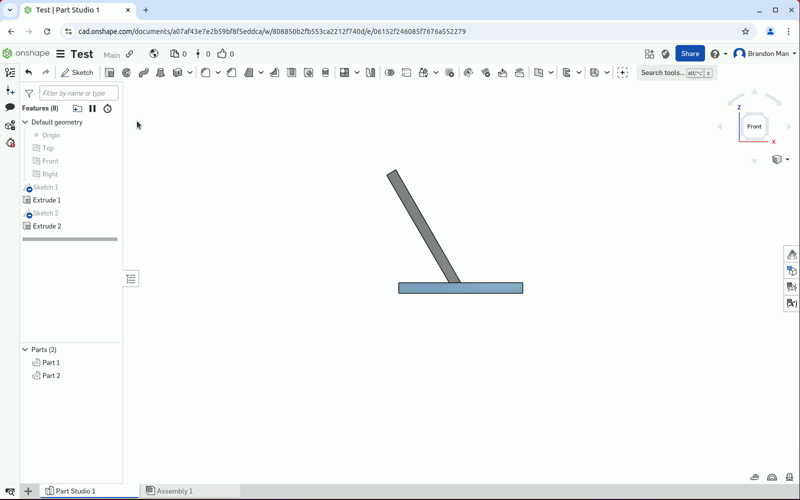
key(shift+h)
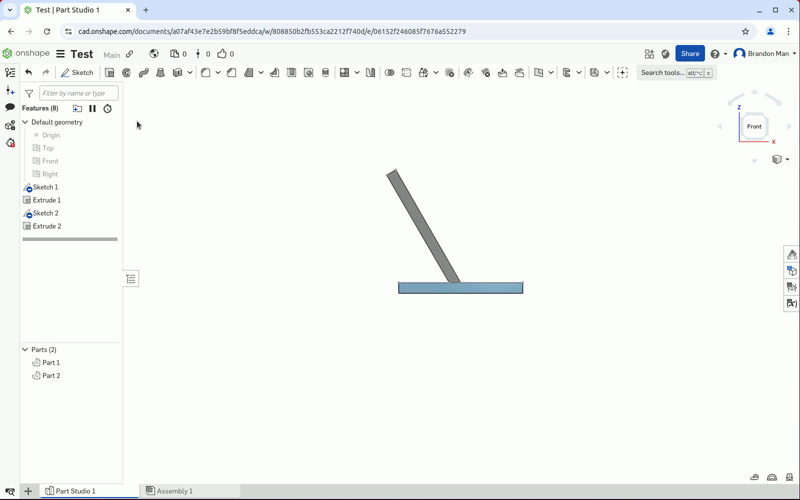
key(shift+h)
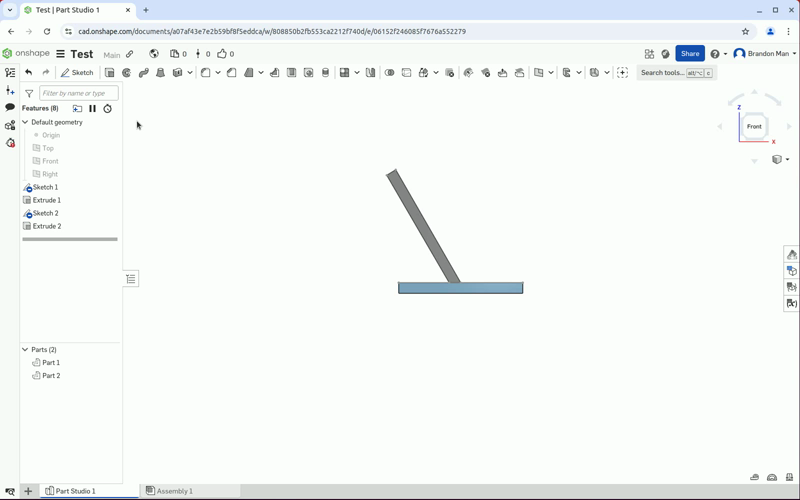
key(shift+7)
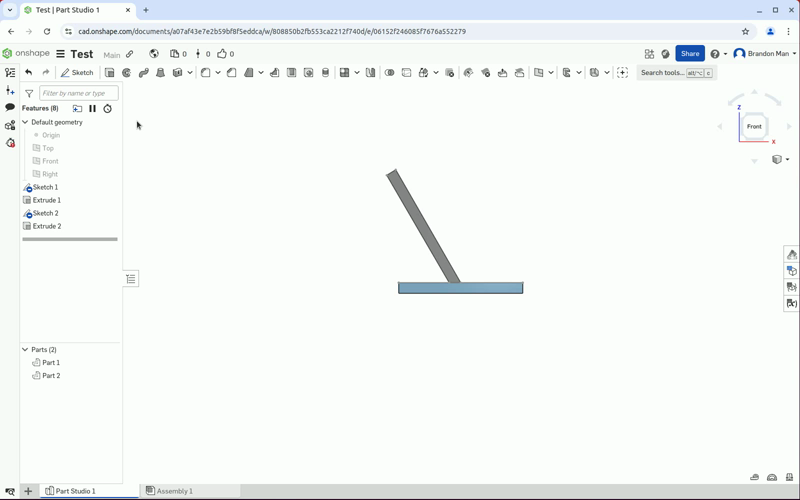
key(left, 2)
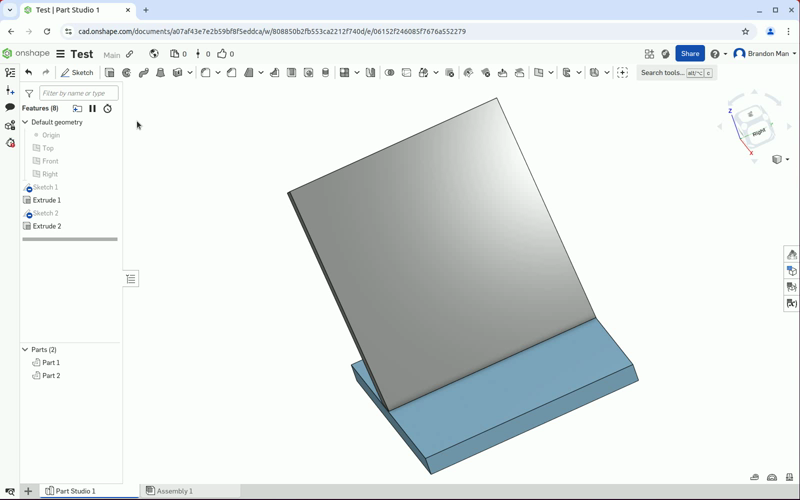
key(down, 2)
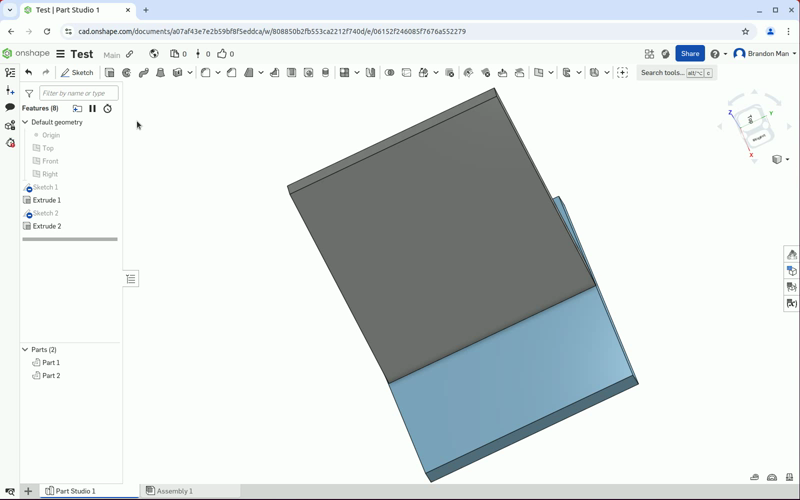
key(up, 2)
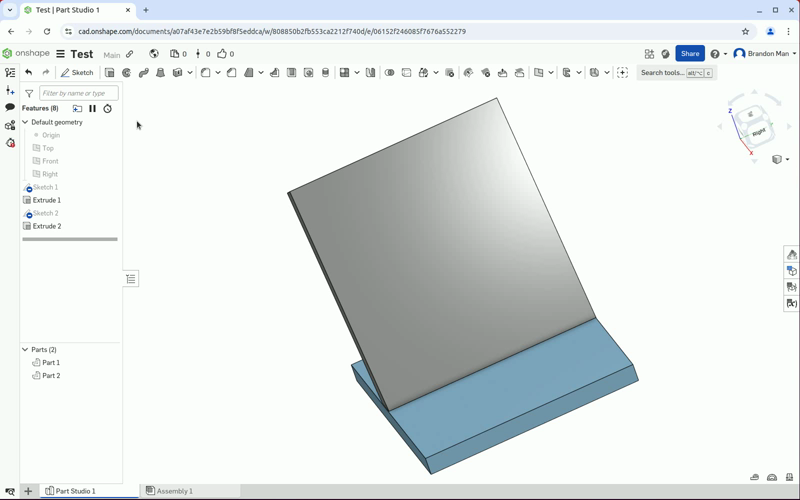
key(right, 2)
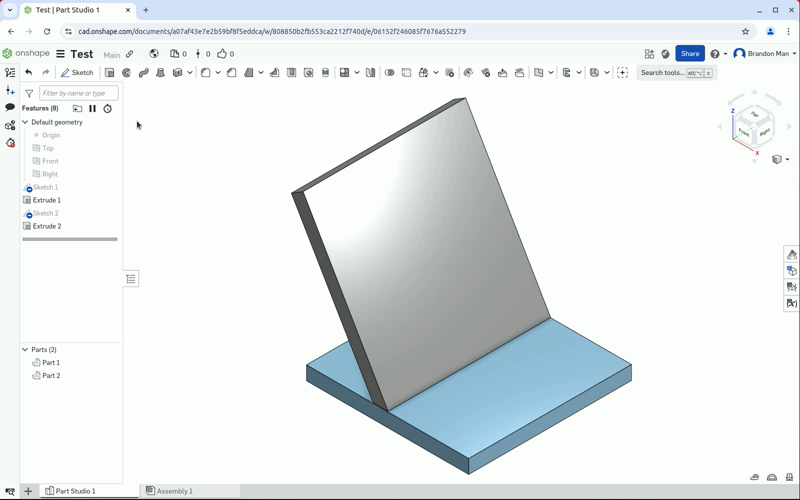
mouse_move(73, 189)
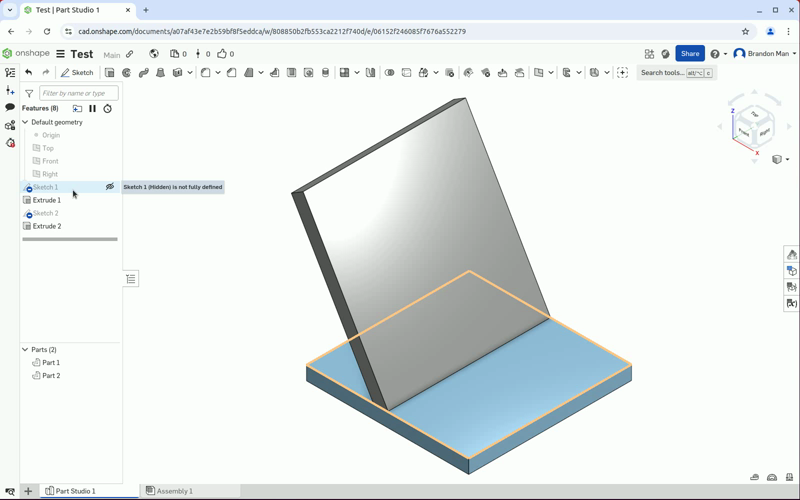
click(73, 189)